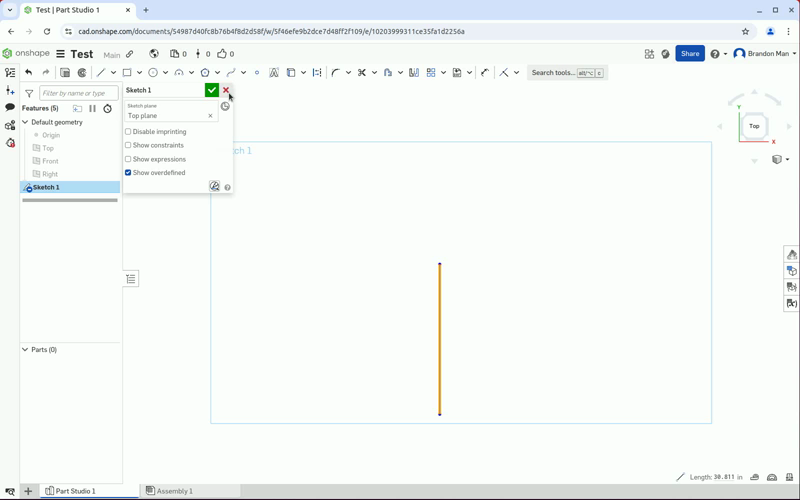
key(shift+h)
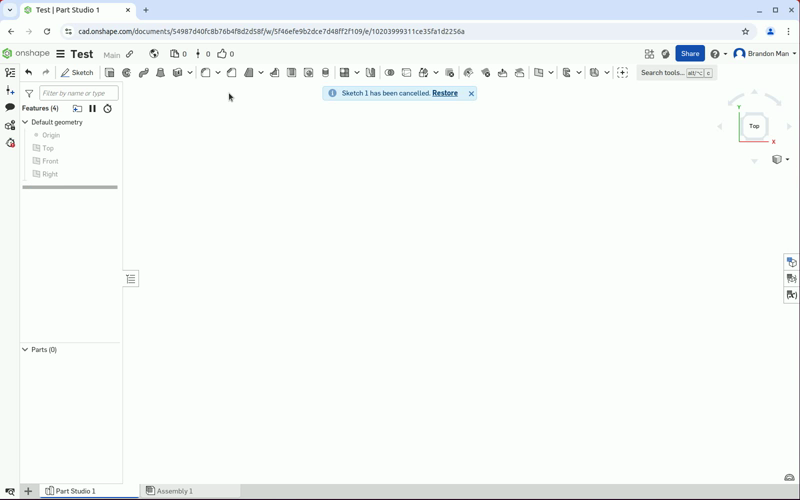
mouse_move(73, 352)
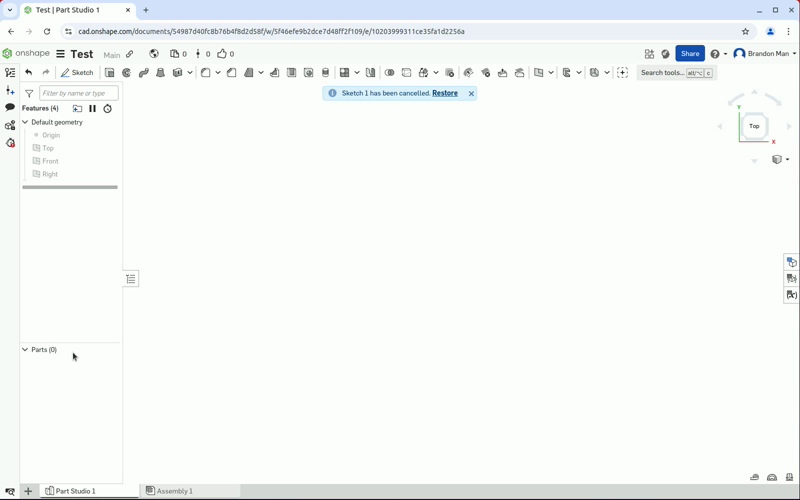
key(y)
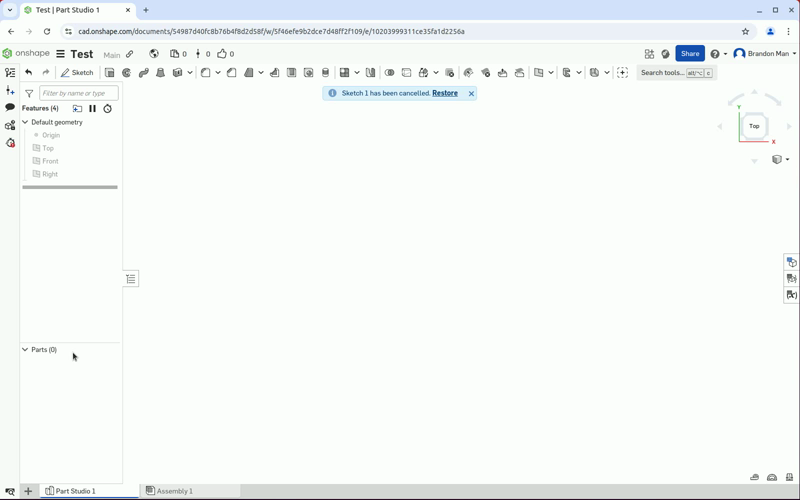
key(shift+p)
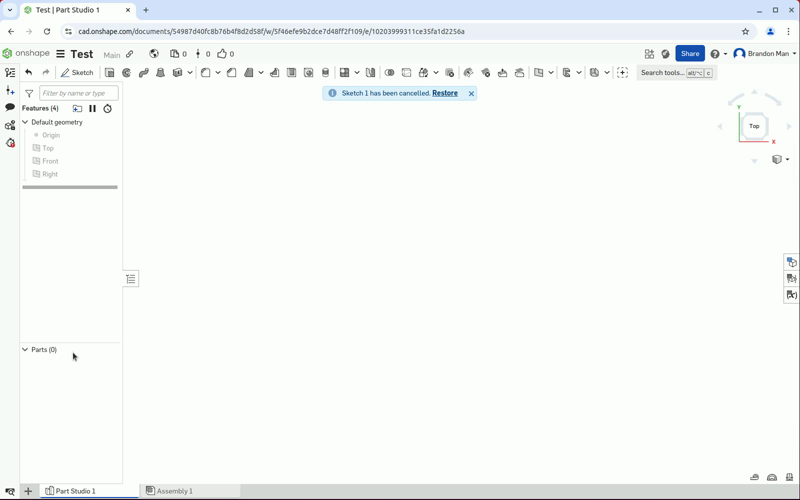
key(space)
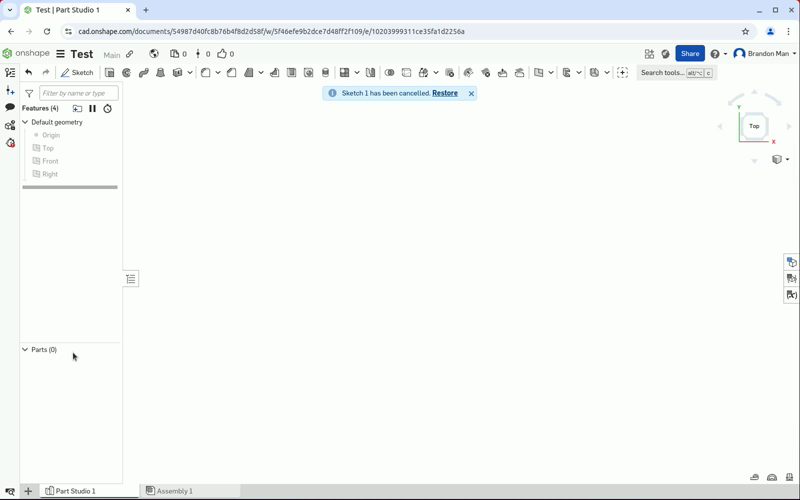
key_down(shift)
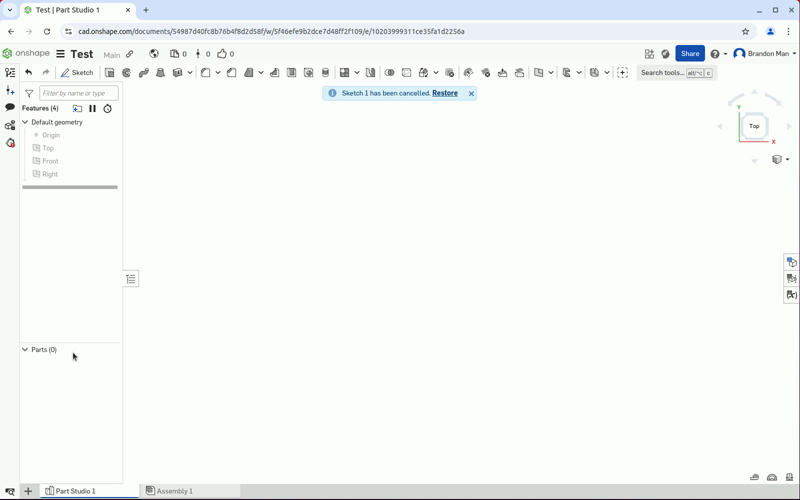
key(up)
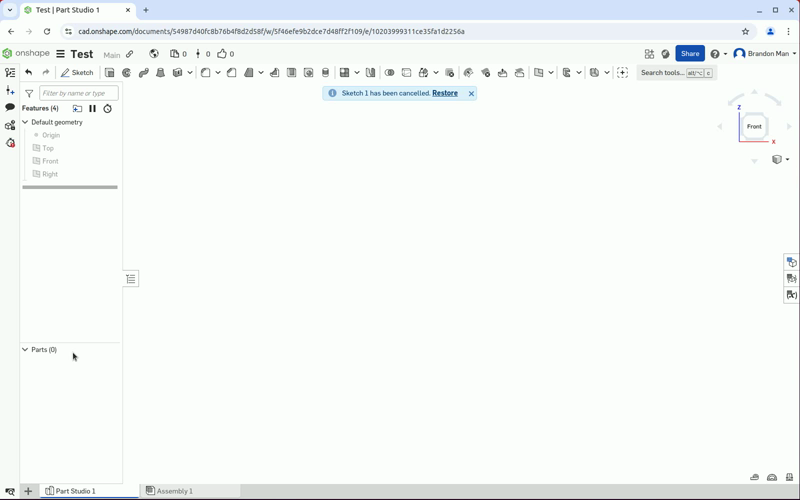
key_up(shift)
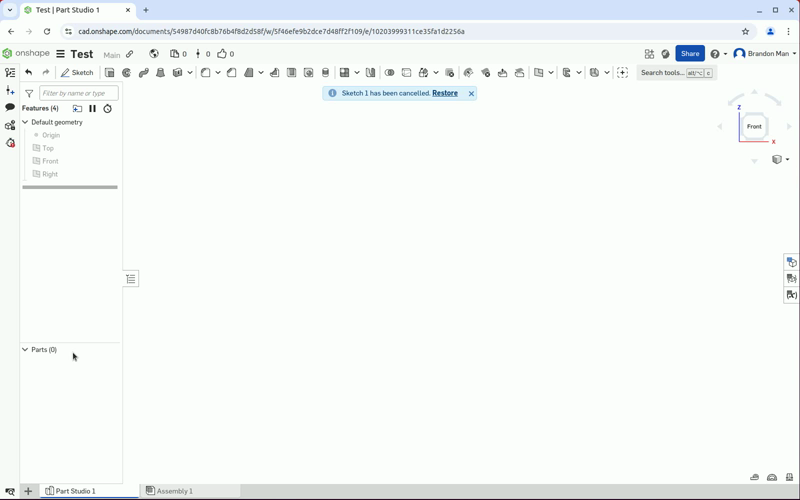
key(space)
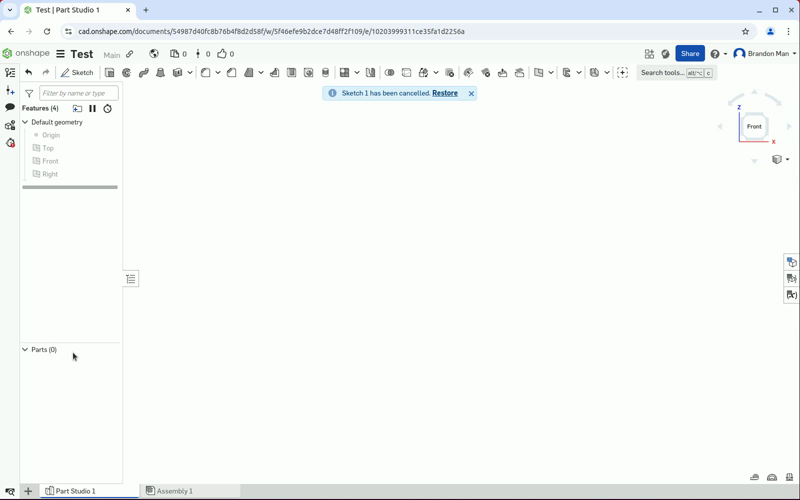
key_down(shift)
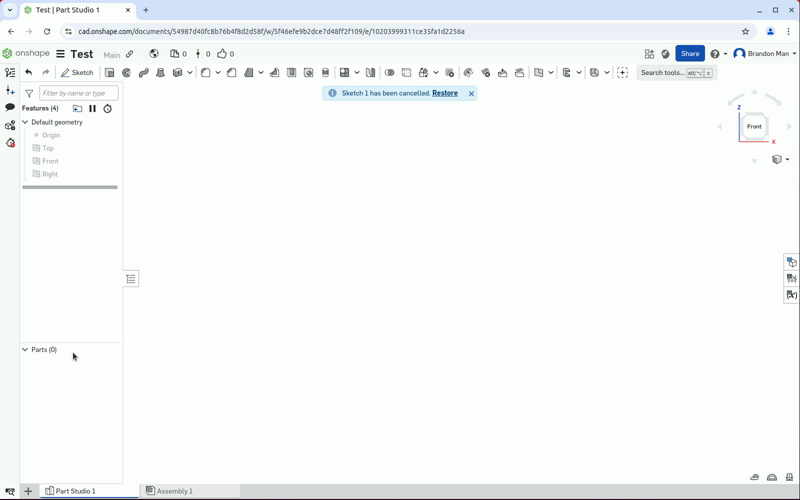
key(left)
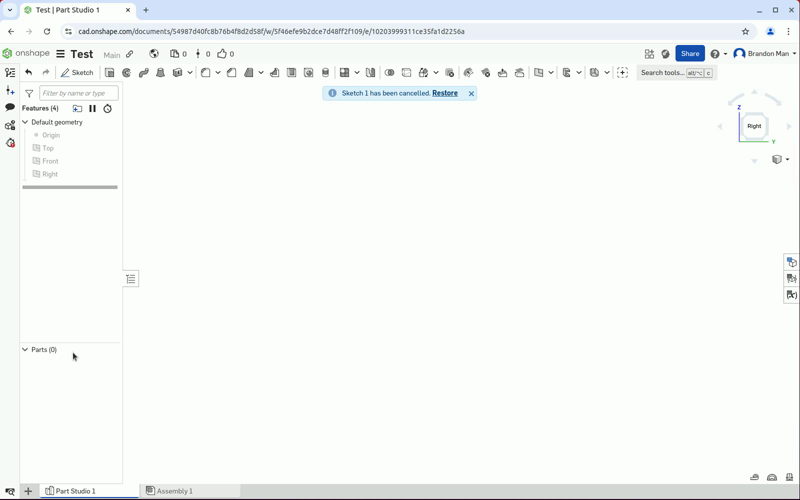
key_up(shift)
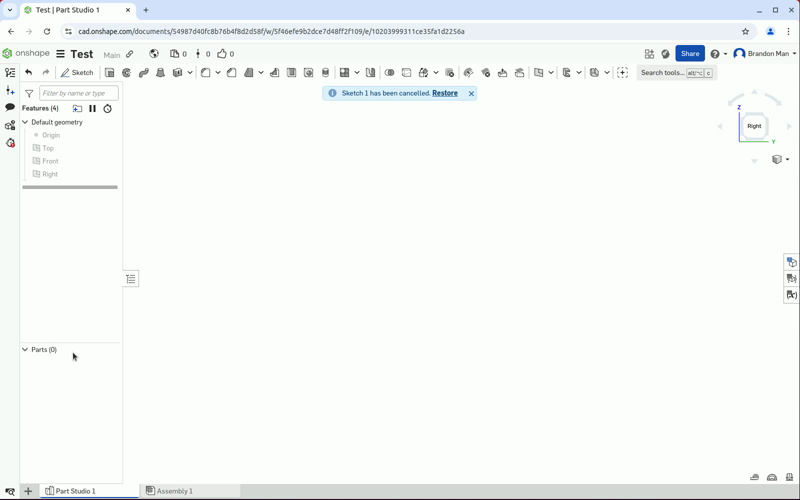
mouse_move(73, 352)
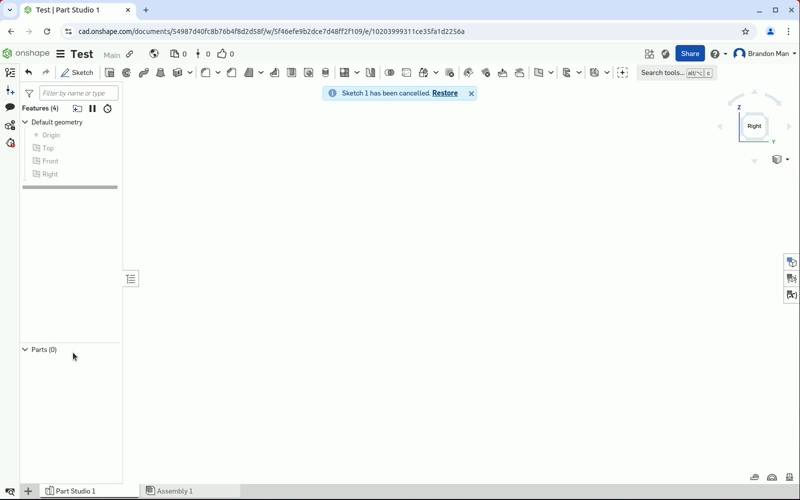
key(shift+y)
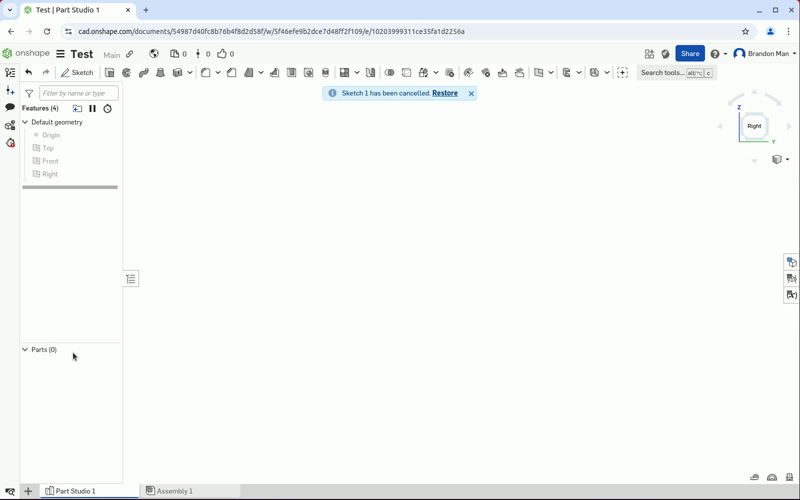
key(shift+s)
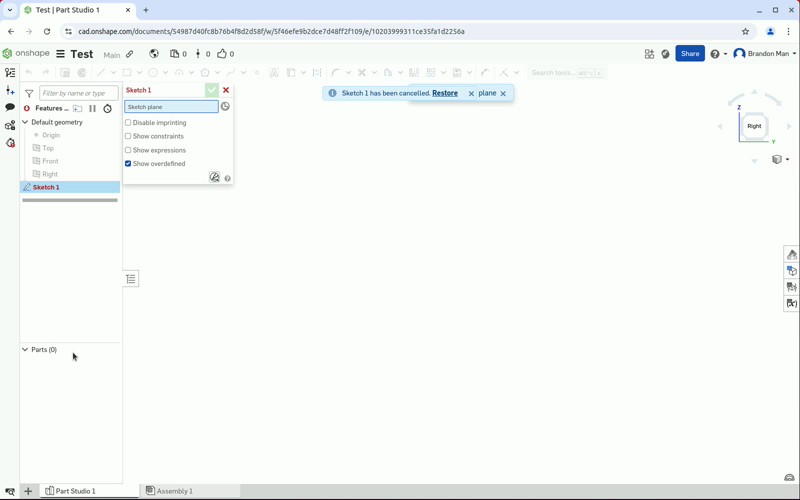
mouse_move(73, 176)
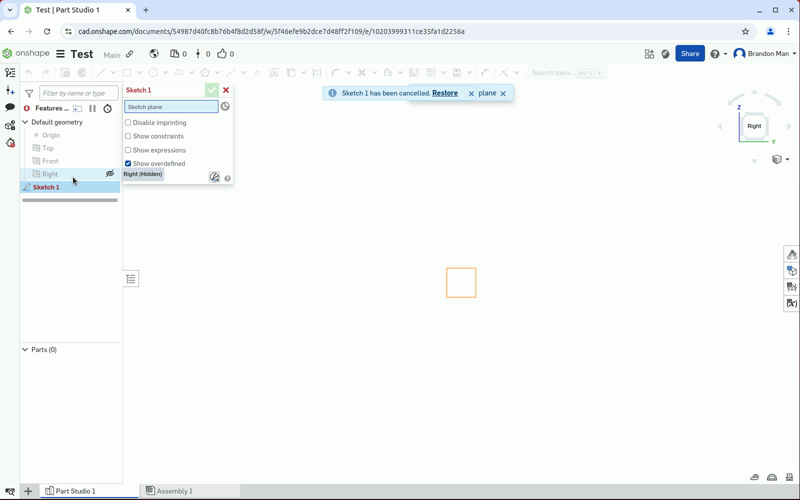
click(73, 176)
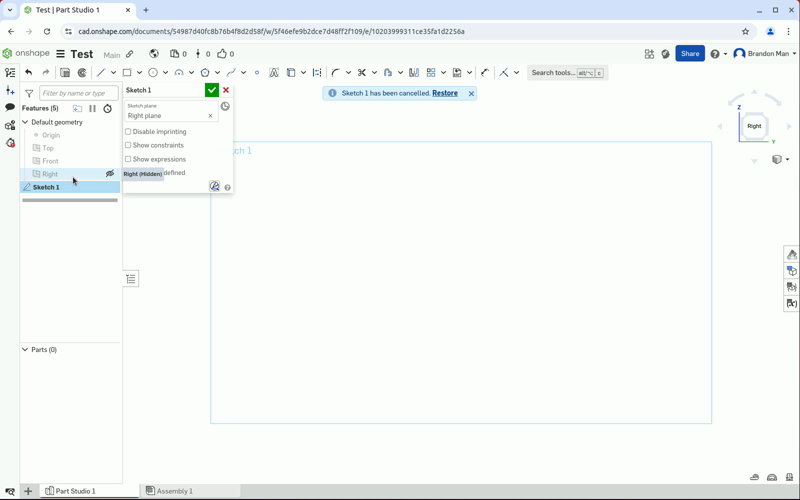
mouse_move(73, 352)
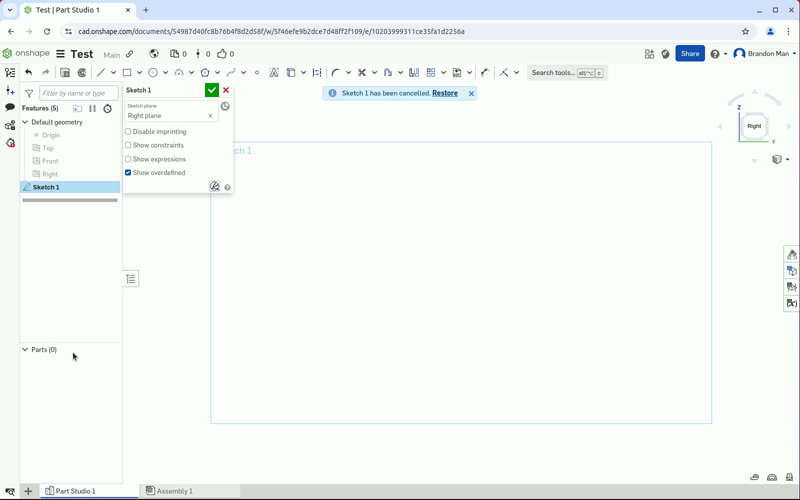
key(y)
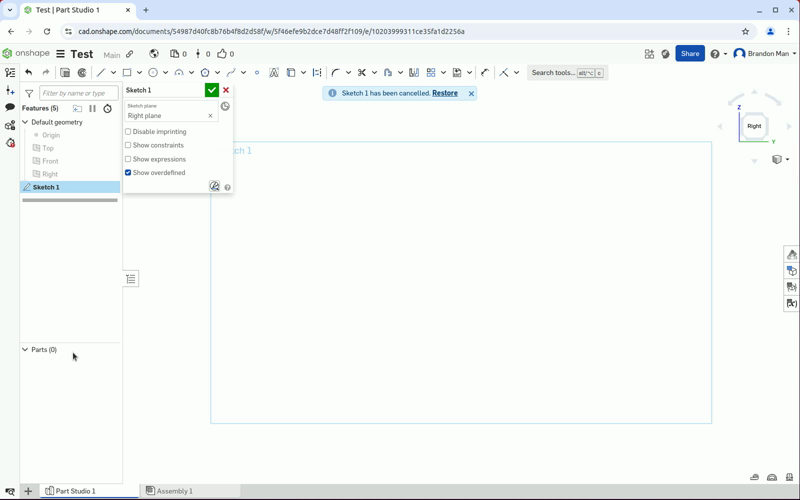
key(l)
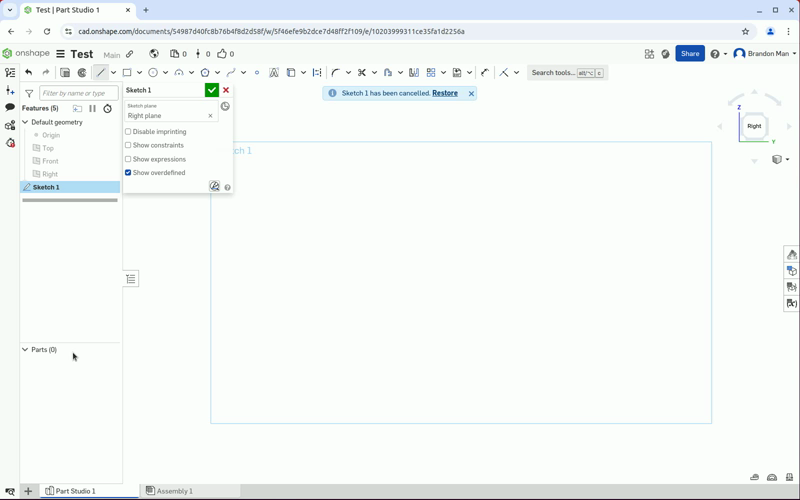
key_down(shift)
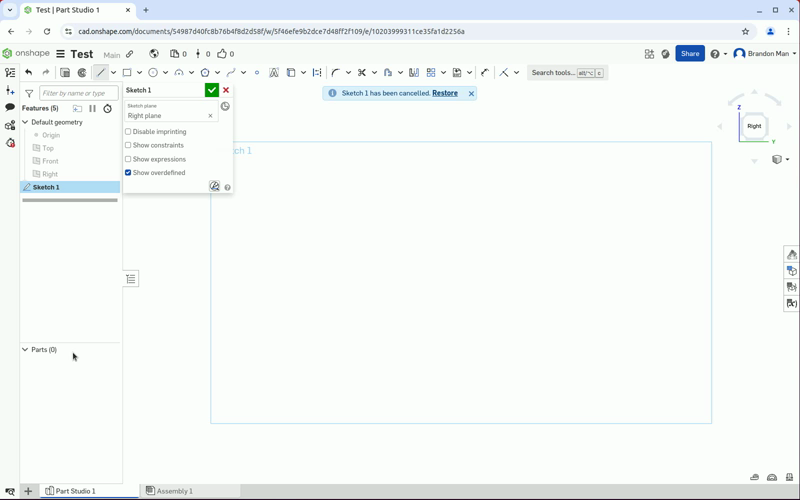
mouse_move(348, 282)
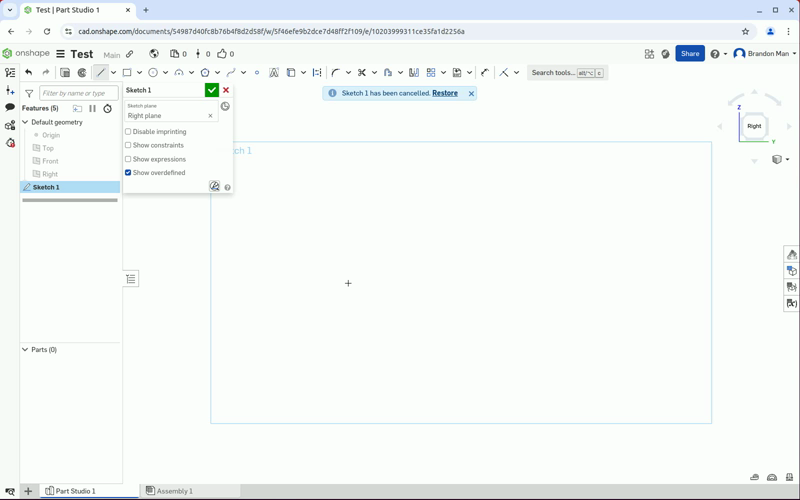
click(348, 282)
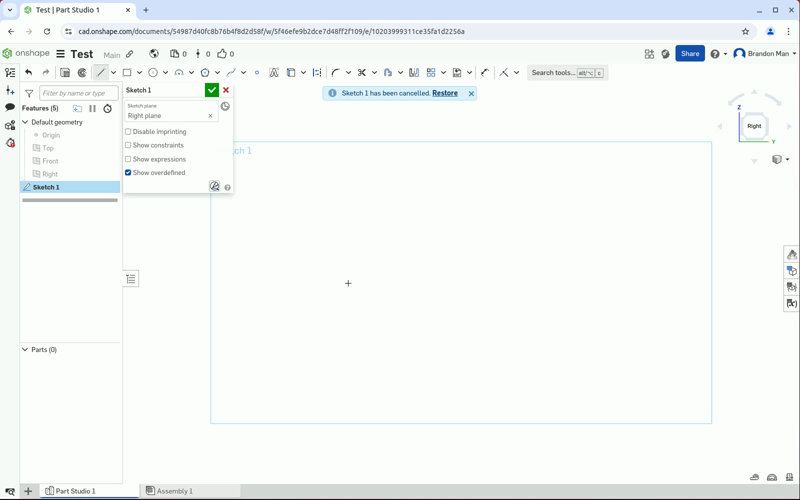
key_up(shift)
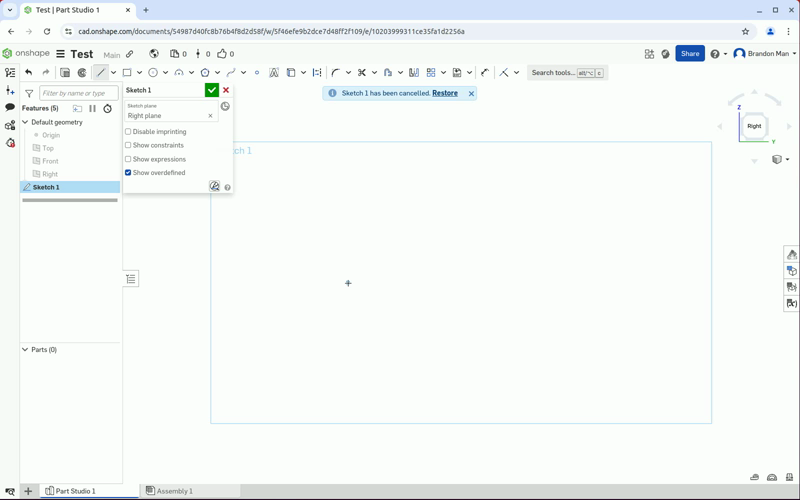
key_down(shift)
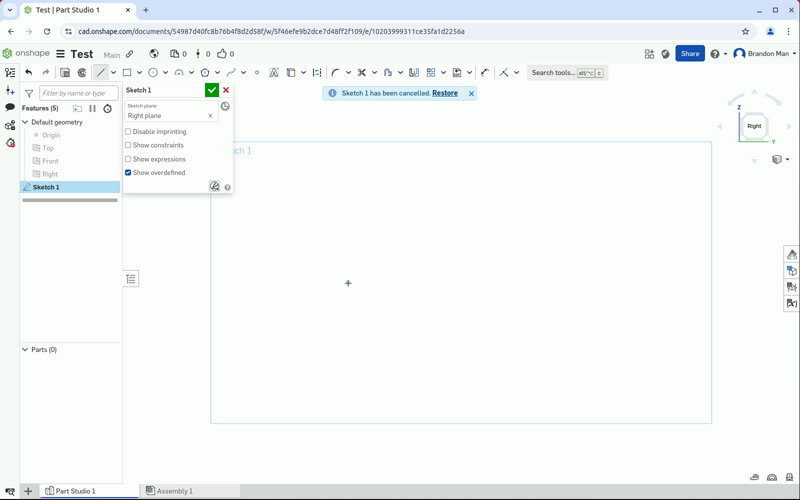
mouse_move(460, 282)
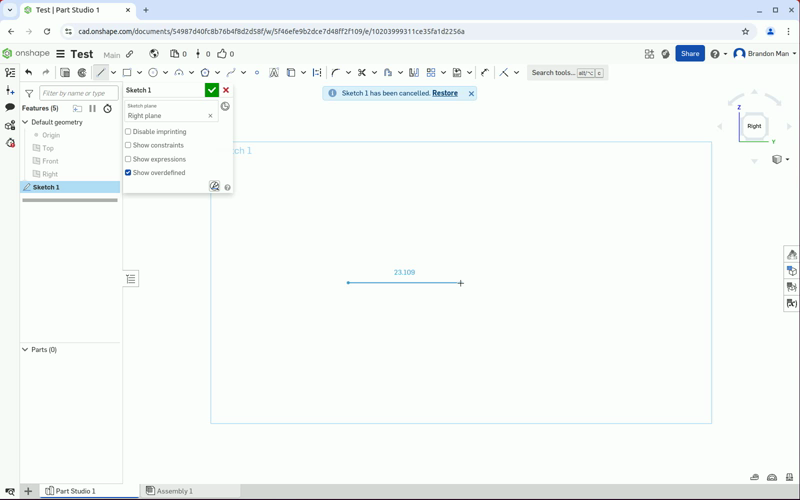
click(460, 282)
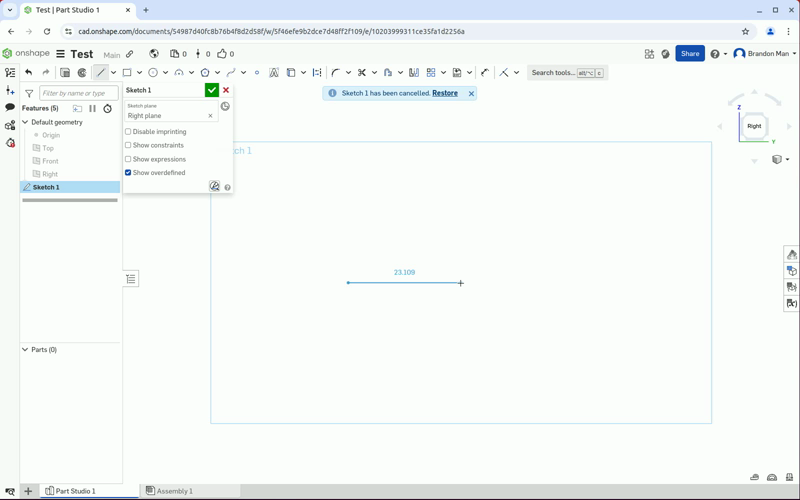
key_up(shift)
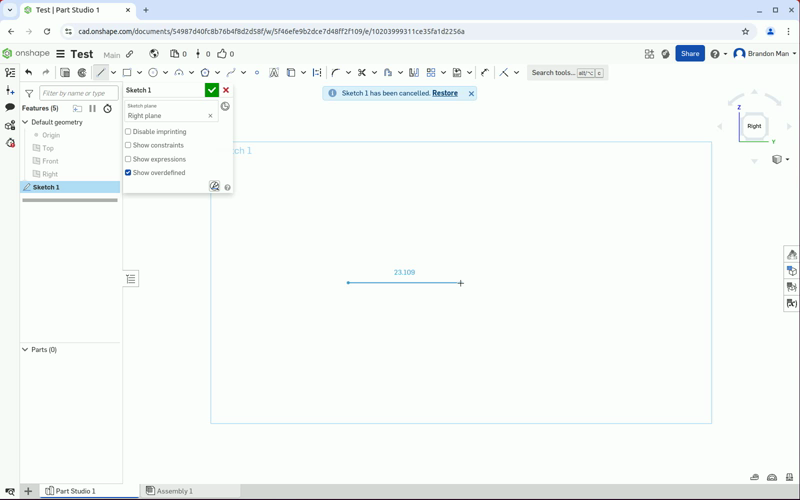
key_down(shift)
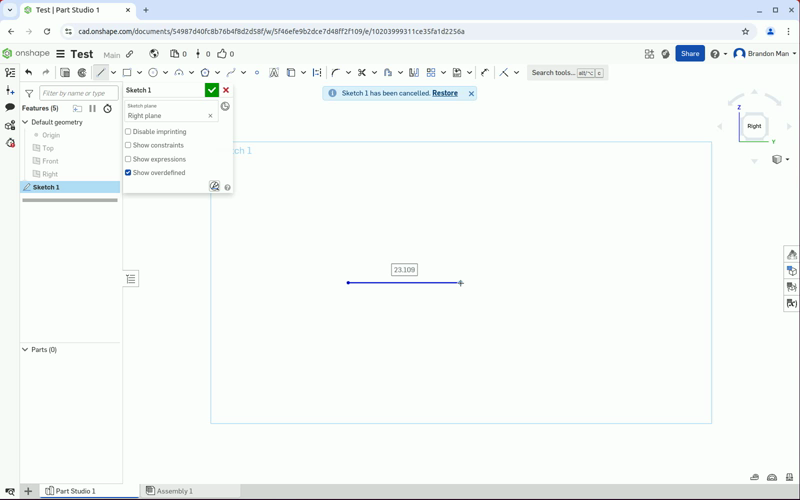
mouse_move(460, 198)
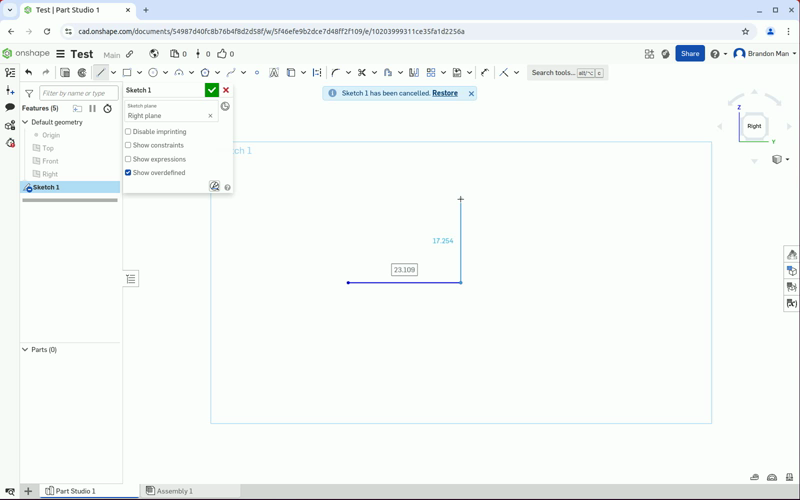
click(460, 198)
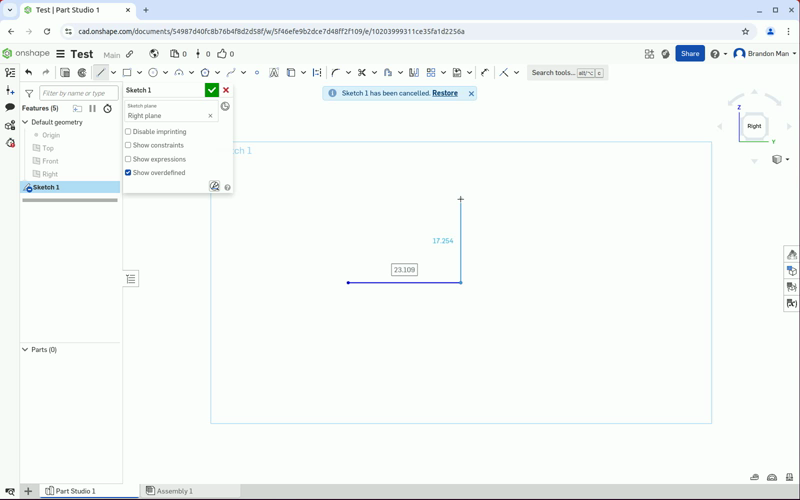
key_up(shift)
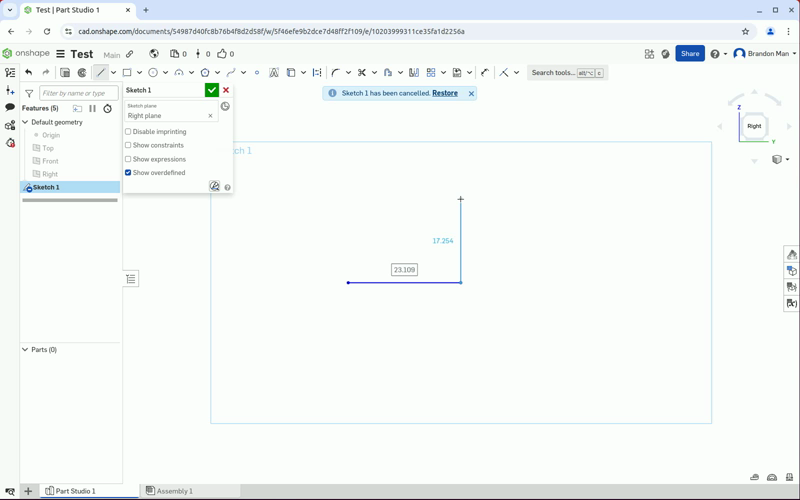
key_down(shift)
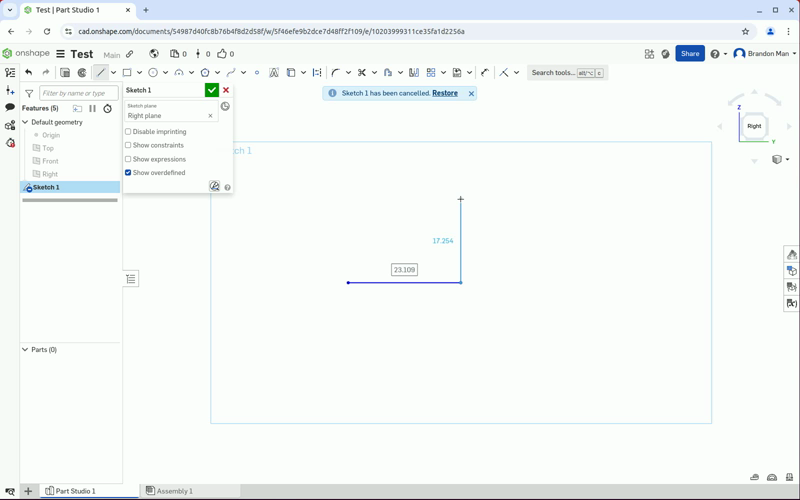
mouse_move(348, 198)
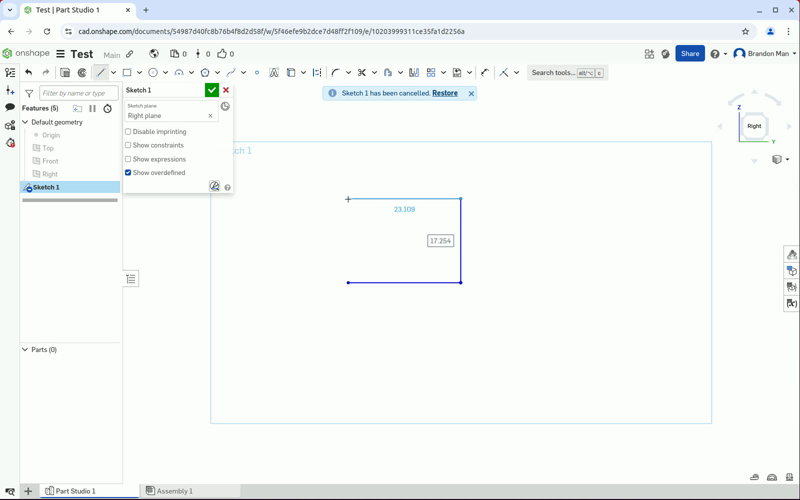
click(348, 198)
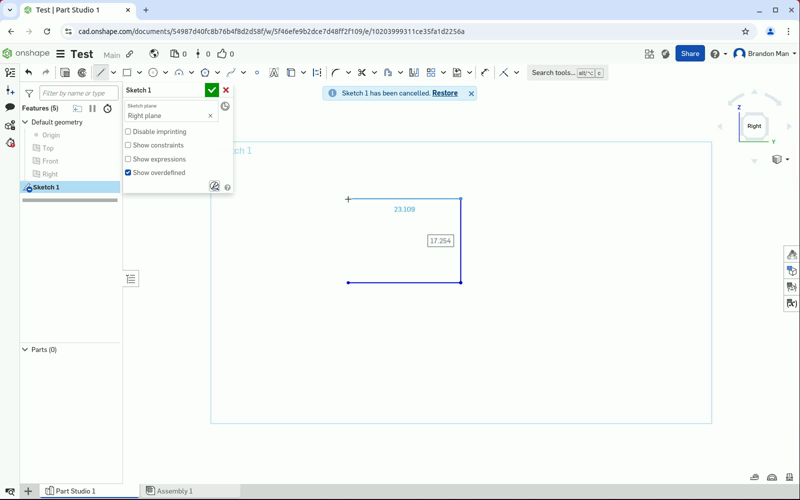
key_up(shift)
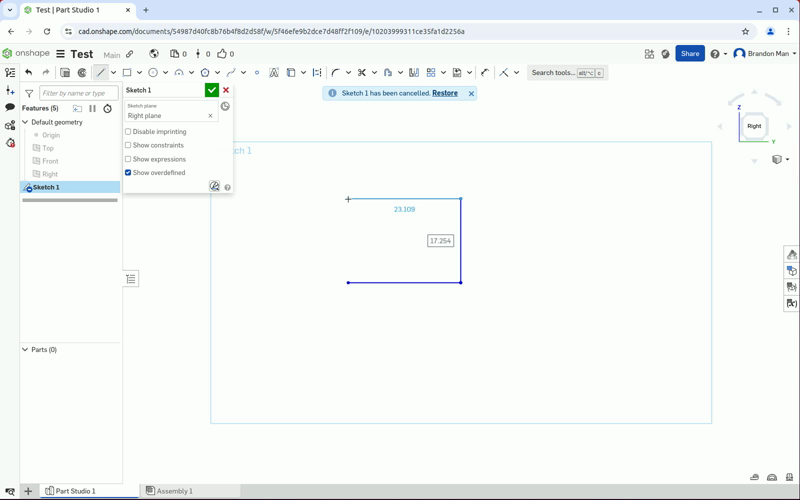
key_down(shift)
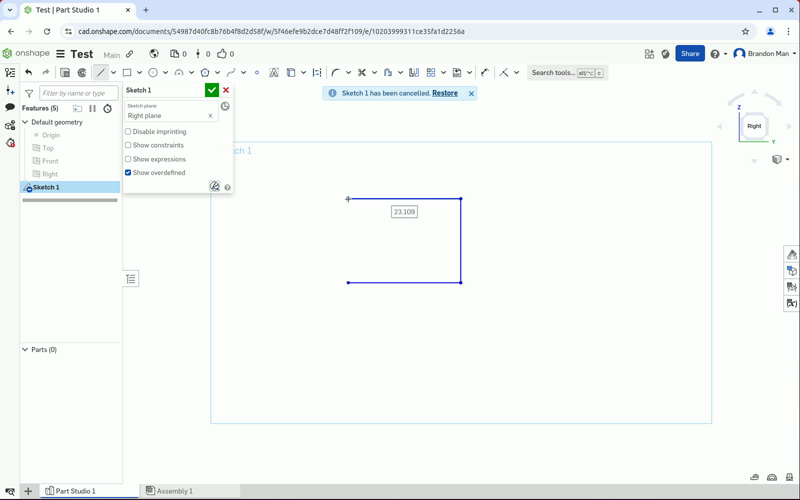
mouse_move(348, 282)
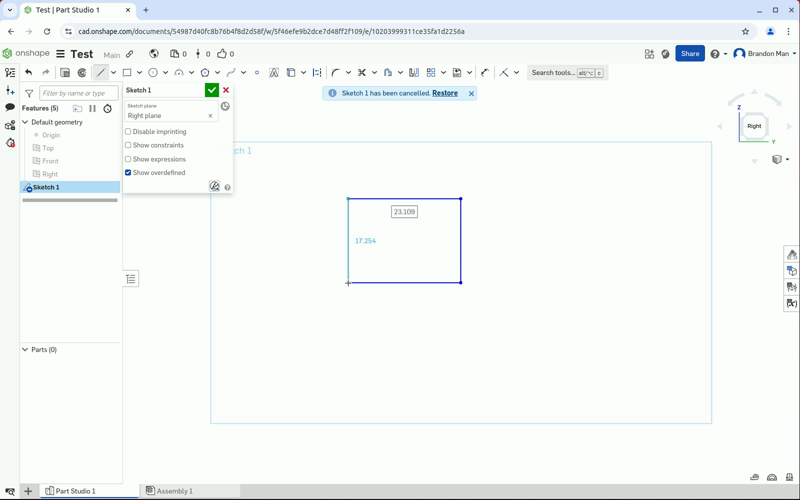
key_up(shift)
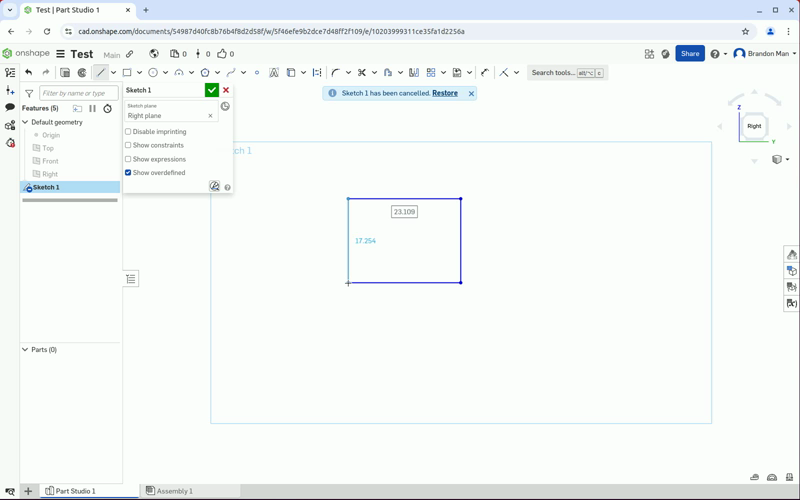
click(348, 282)
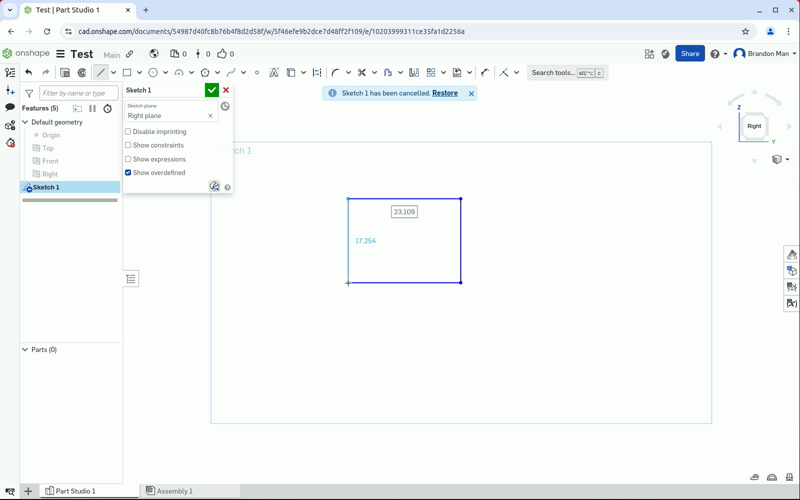
key(esc)
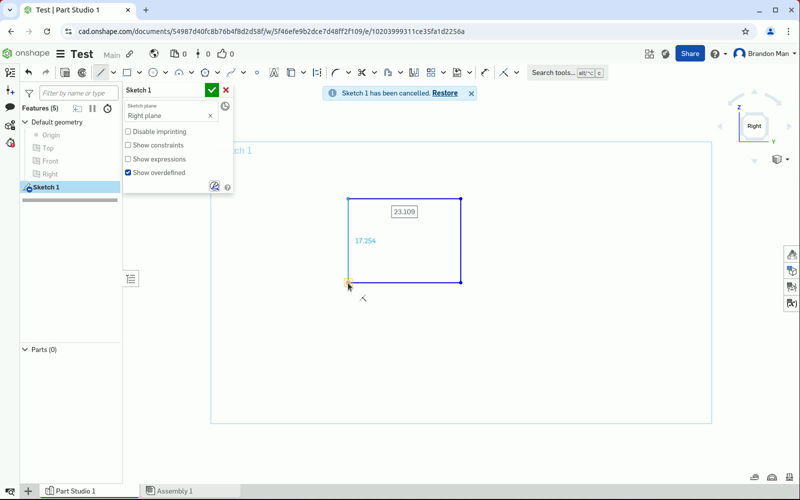
mouse_move(413, 207)
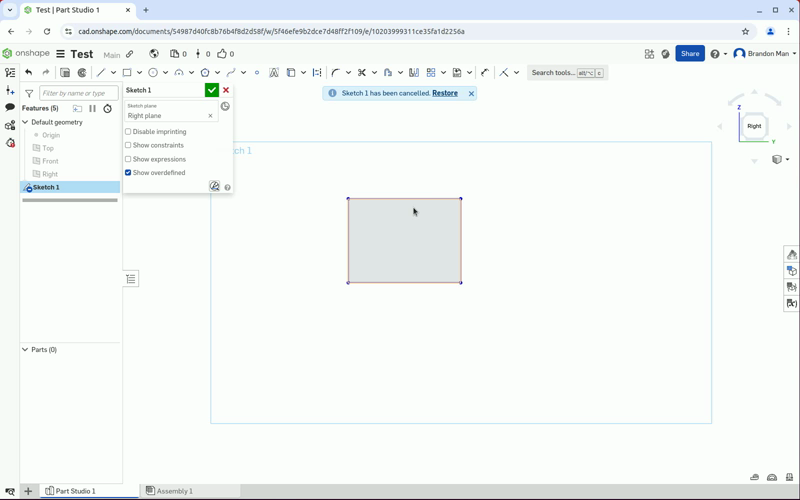
click(413, 207)
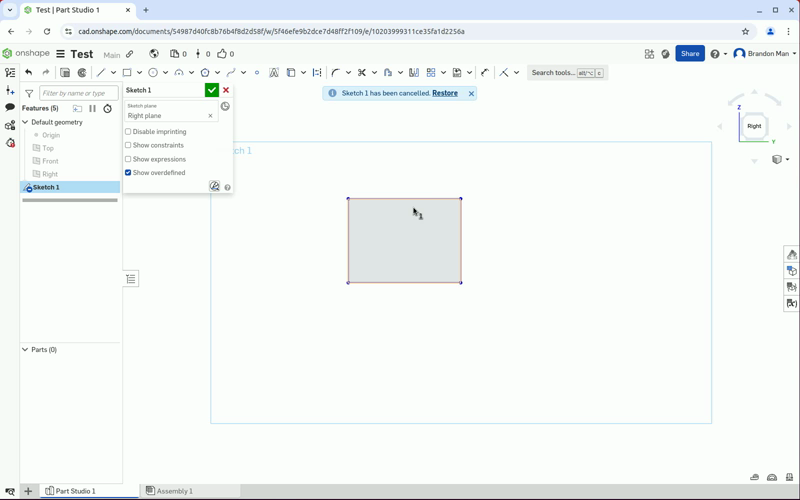
mouse_move(73, 352)
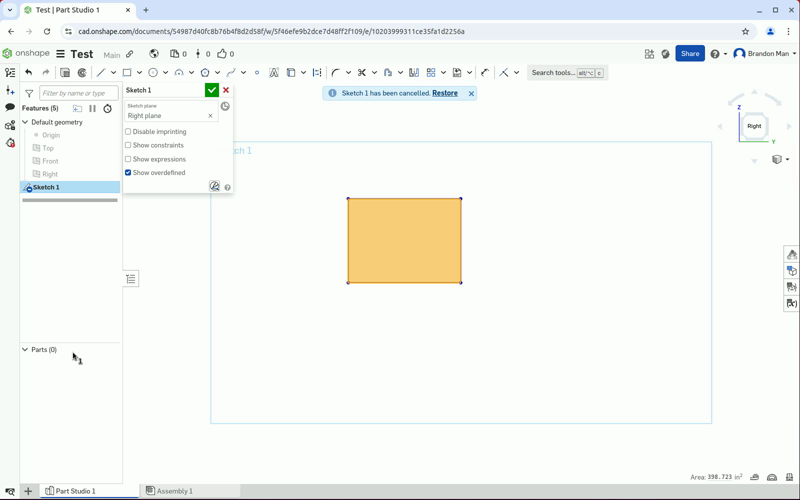
key(shift+y)
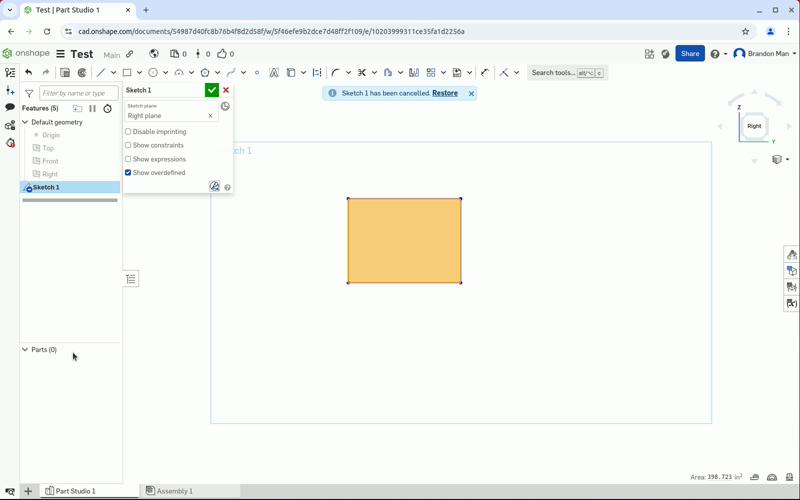
key(shift+e)
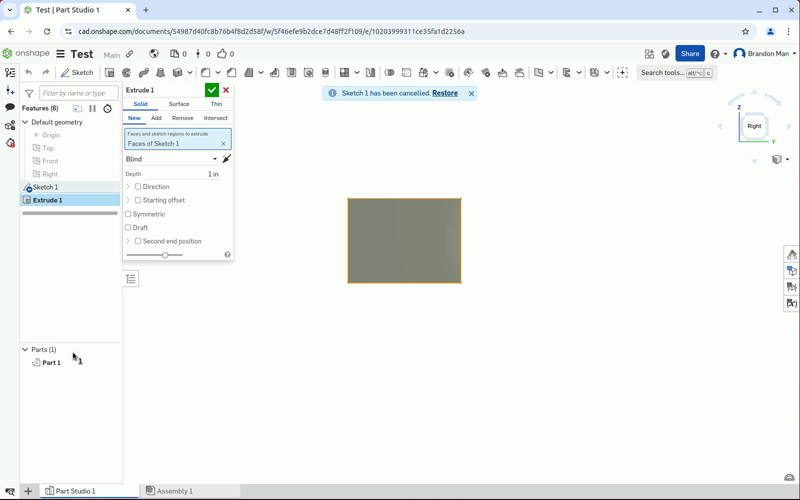
mouse_move(143, 106)
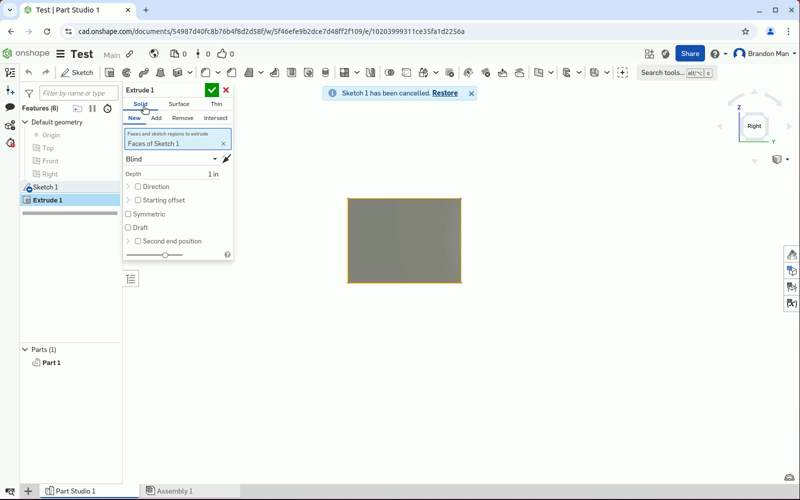
click(143, 106)
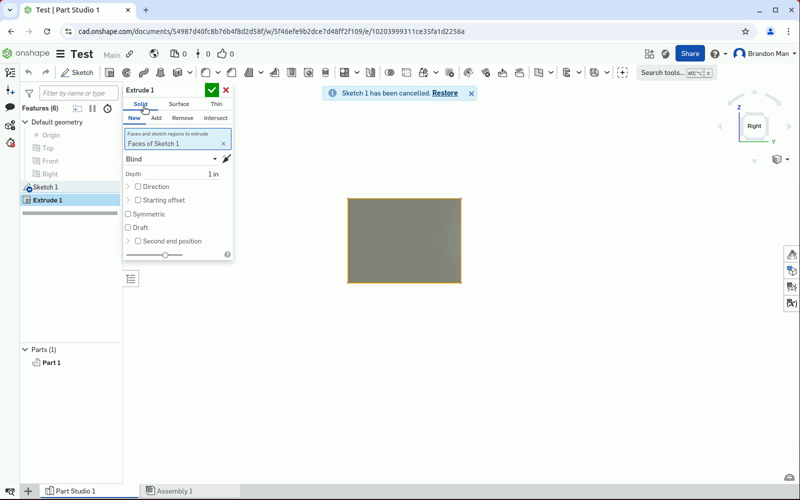
mouse_move(137, 120)
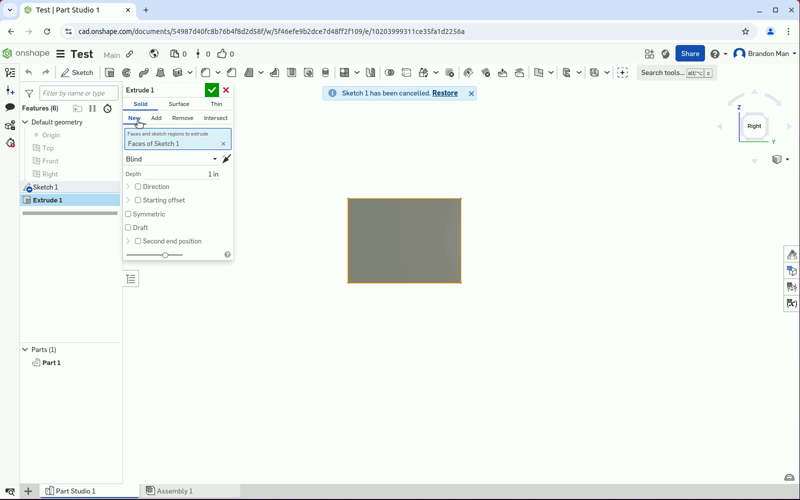
click(137, 120)
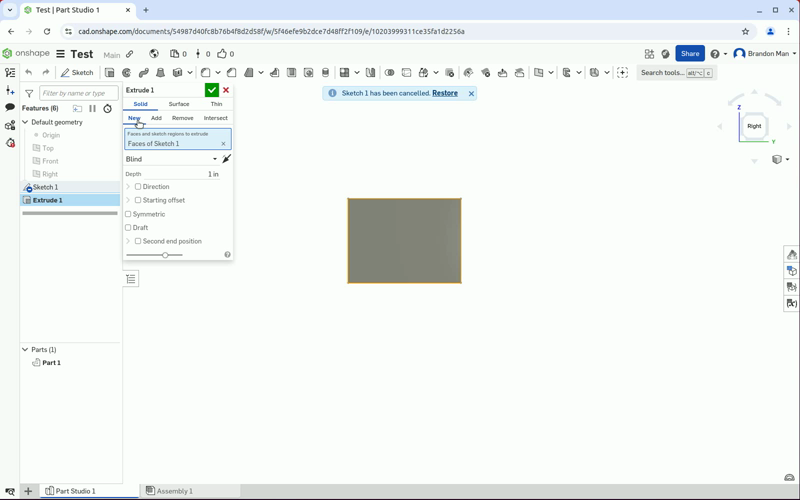
key(tab, 4)
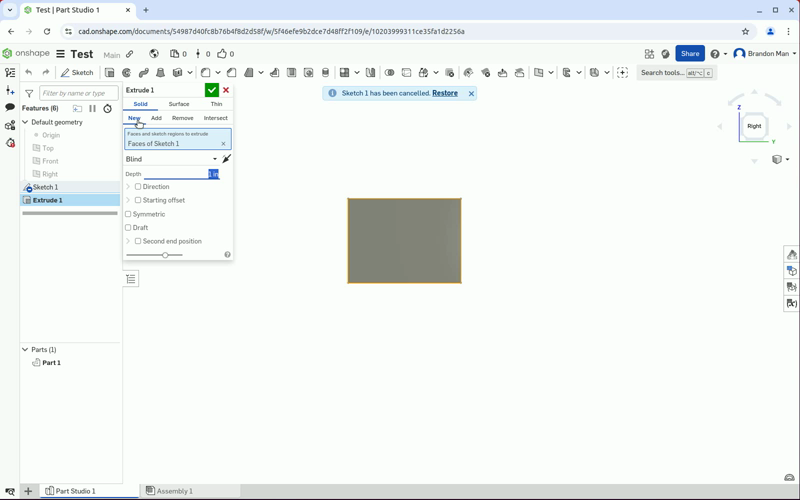
text(17.332)
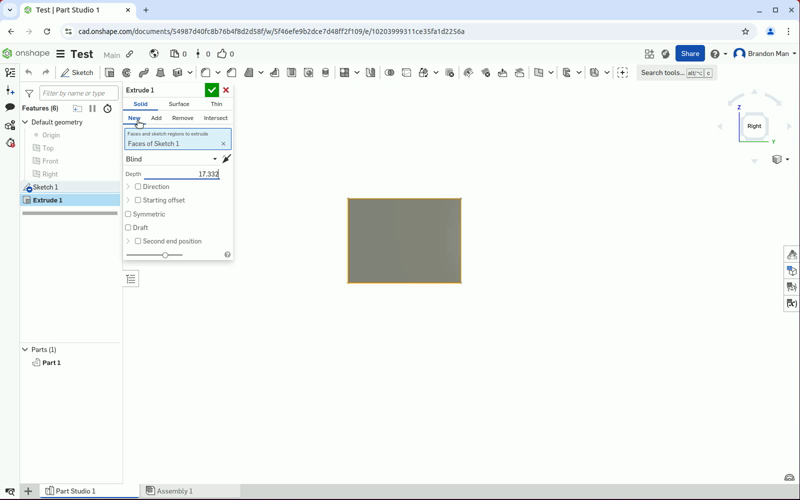
key(tab, 3)
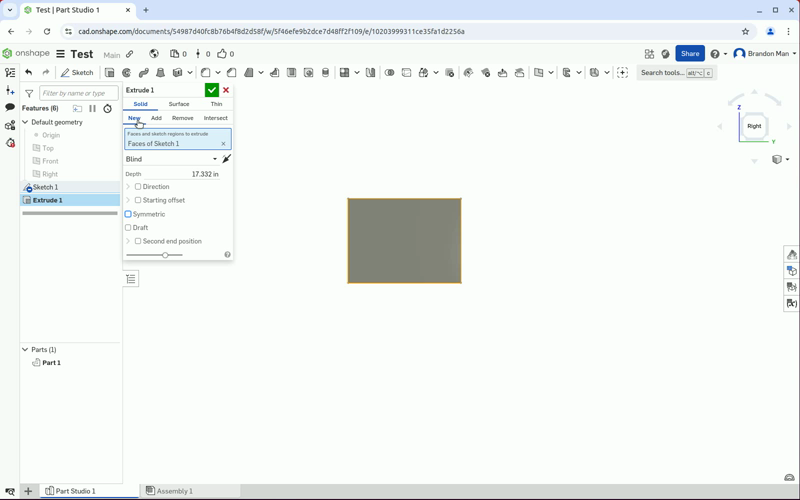
key(space)
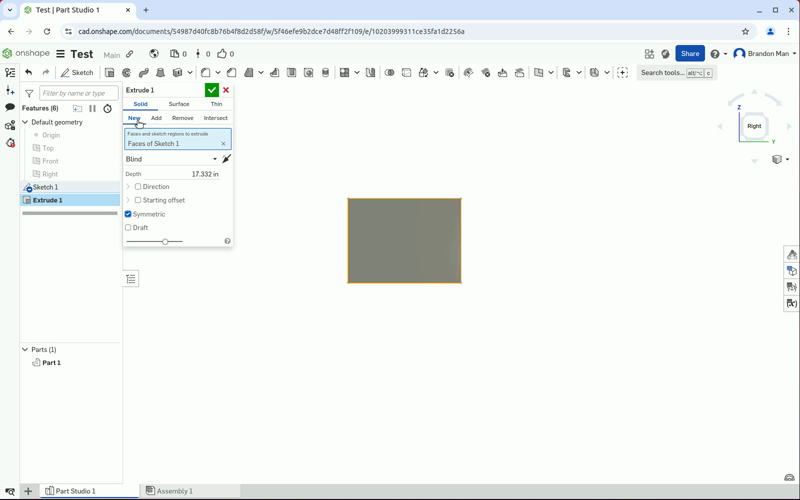
key(enter)
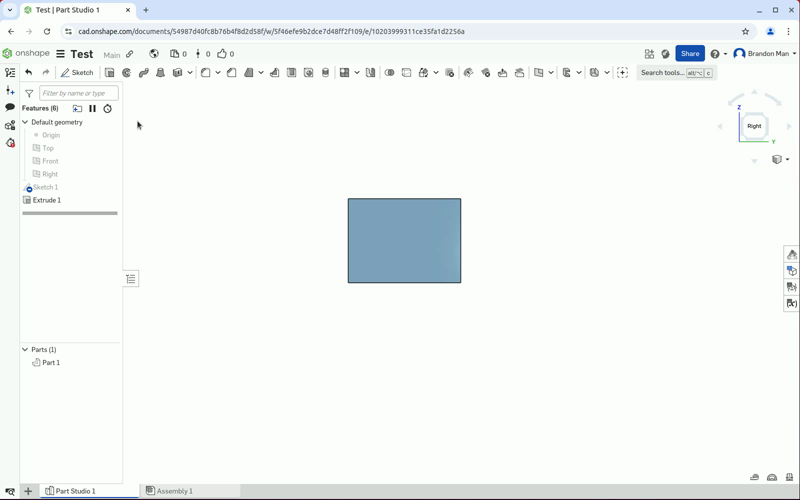
key(shift+h)
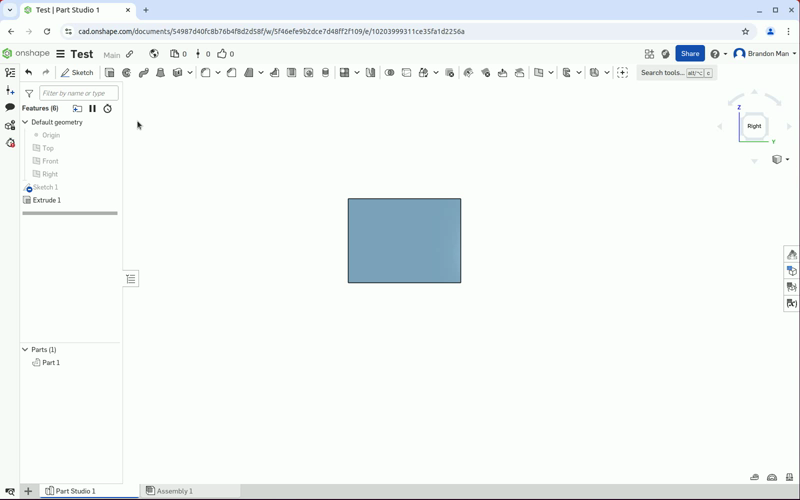
key(shift+h)
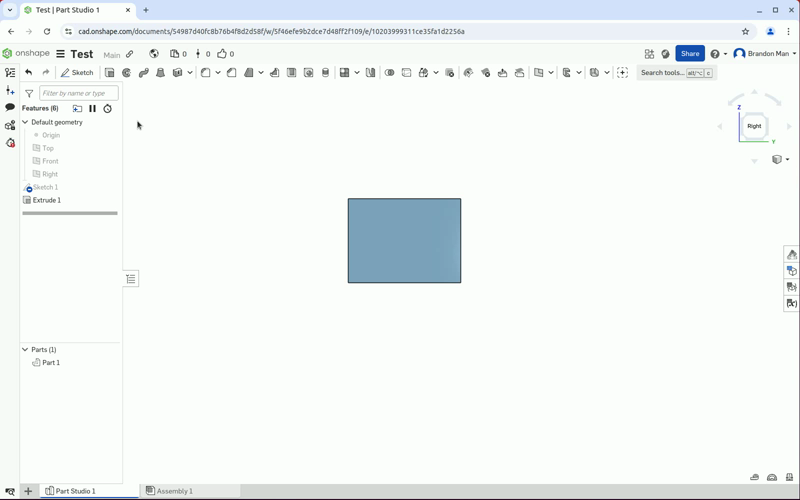
mouse_move(73, 189)
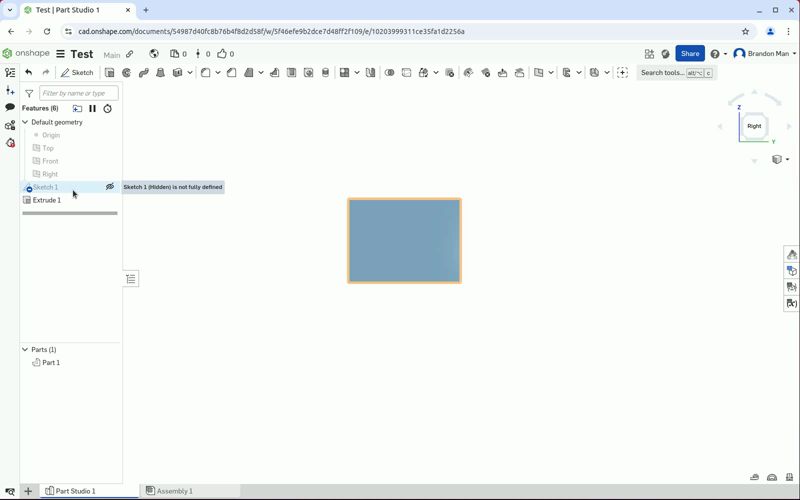
click(73, 189)
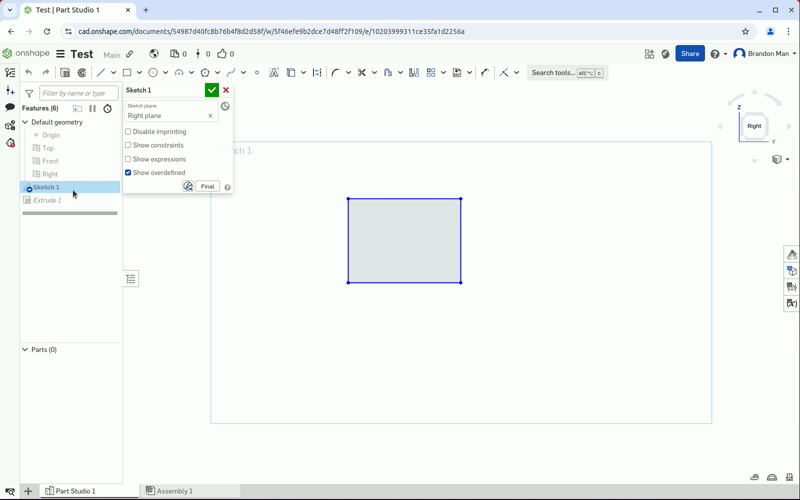
mouse_move(229, 92)
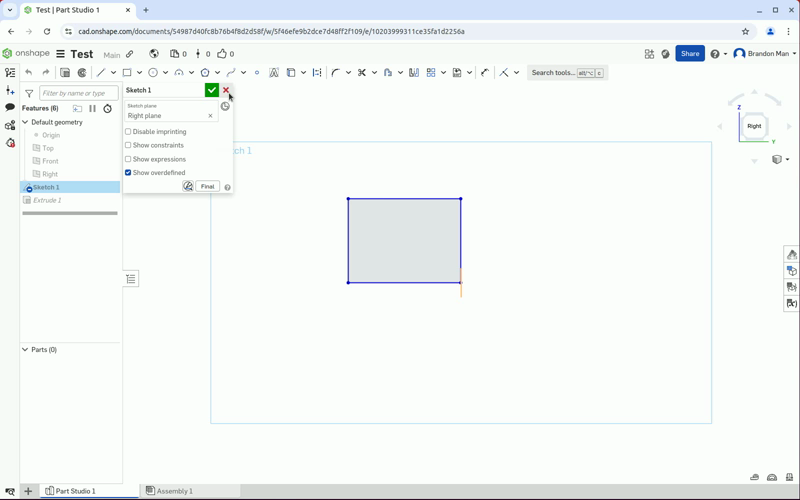
click(229, 92)
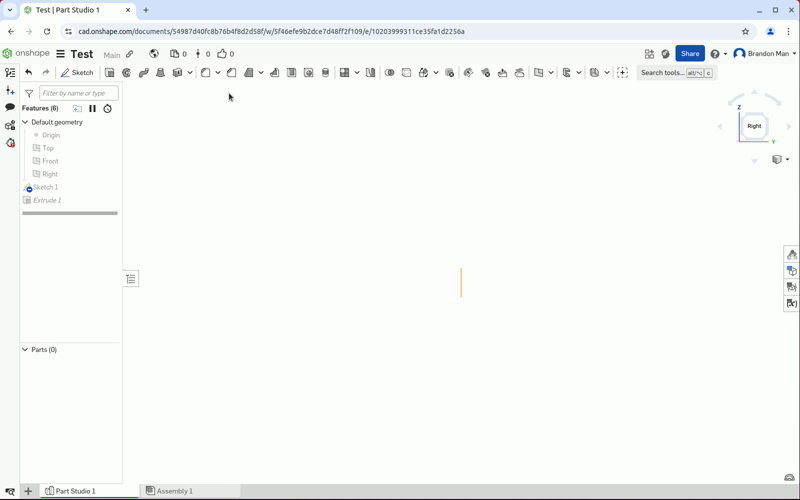
mouse_move(73, 352)
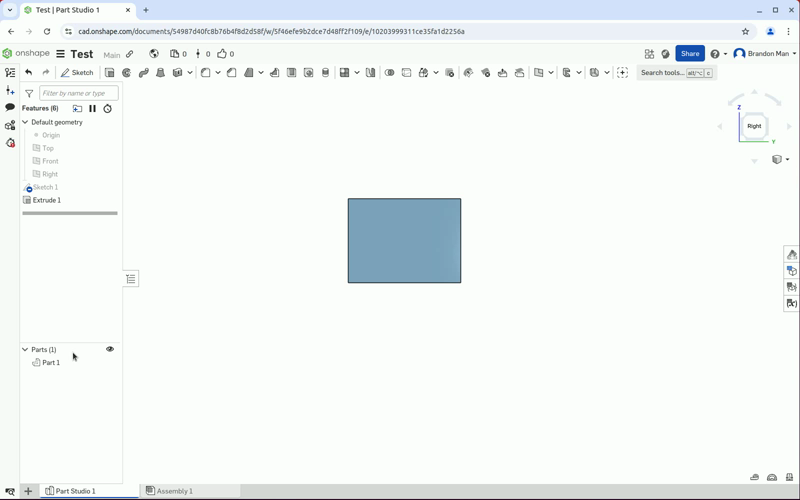
key(y)
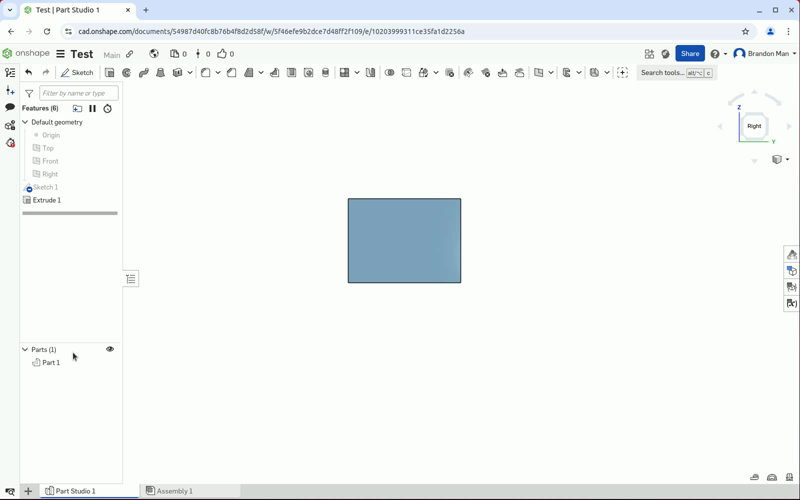
key(shift+p)
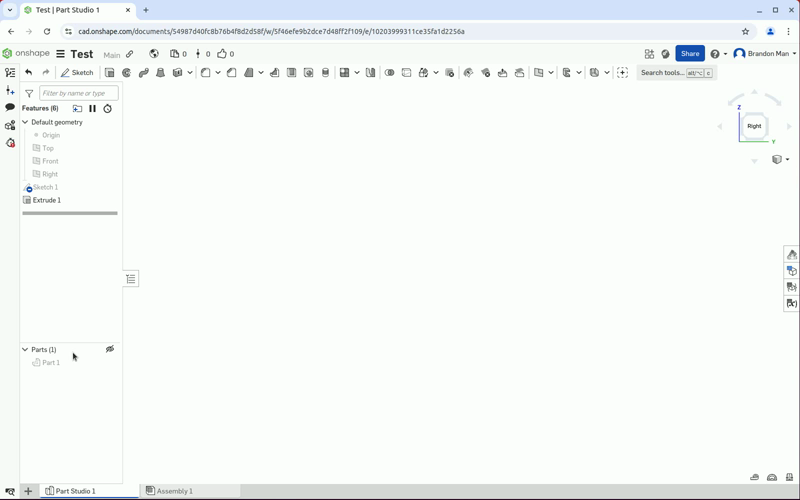
key(space)
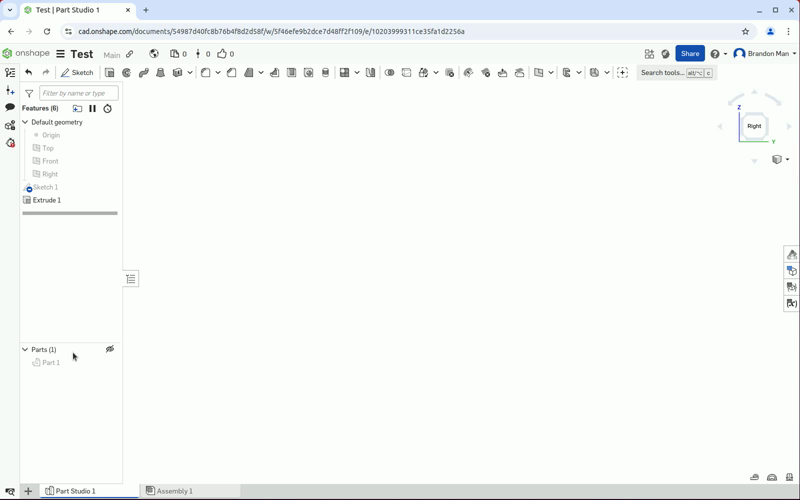
key_down(shift)
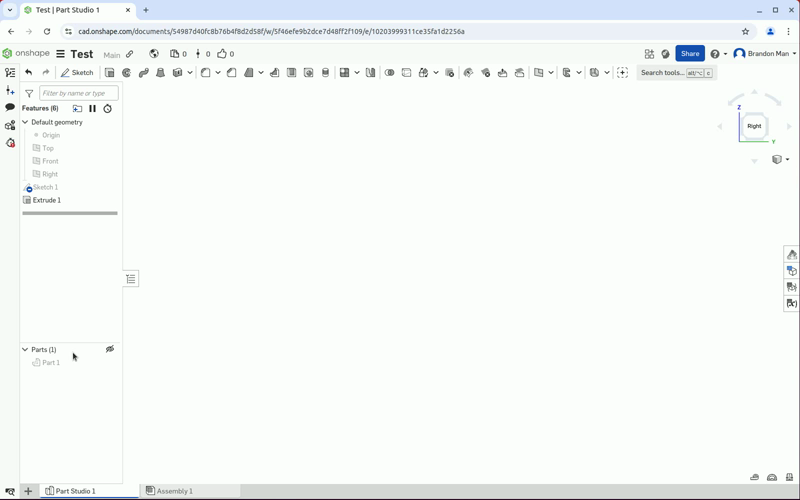
key(right)
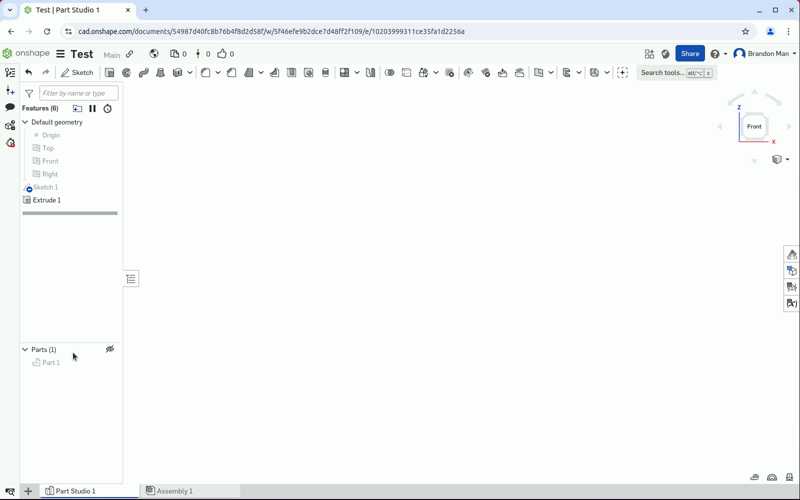
key_up(shift)
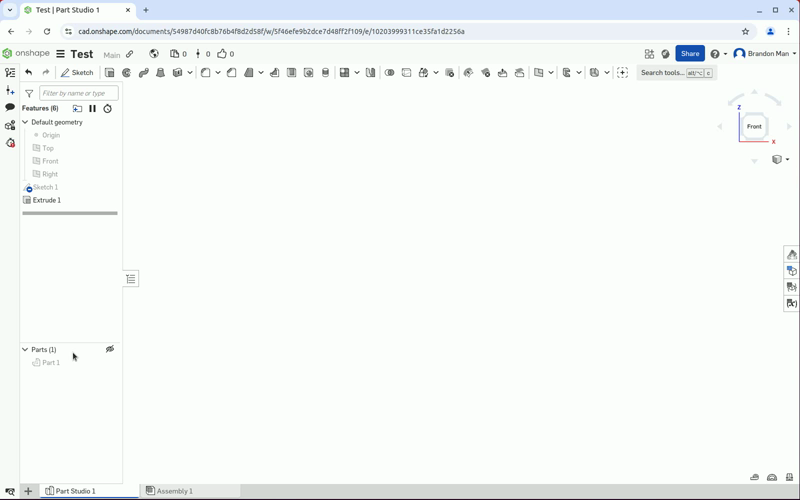
mouse_move(73, 352)
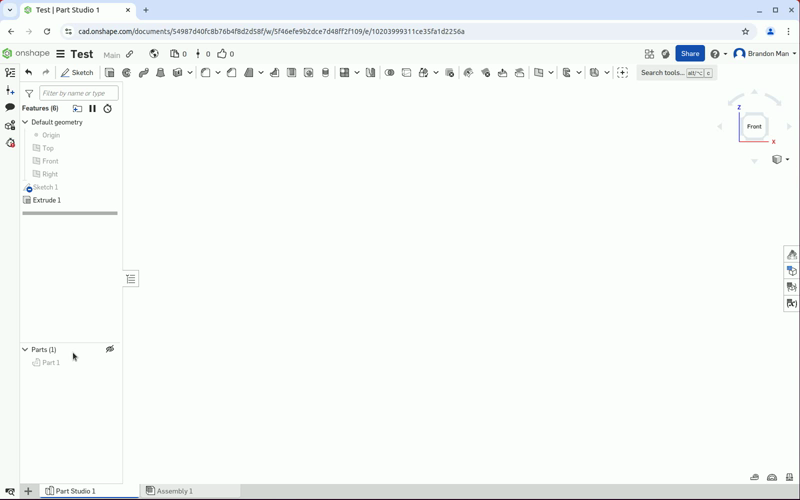
key(shift+y)
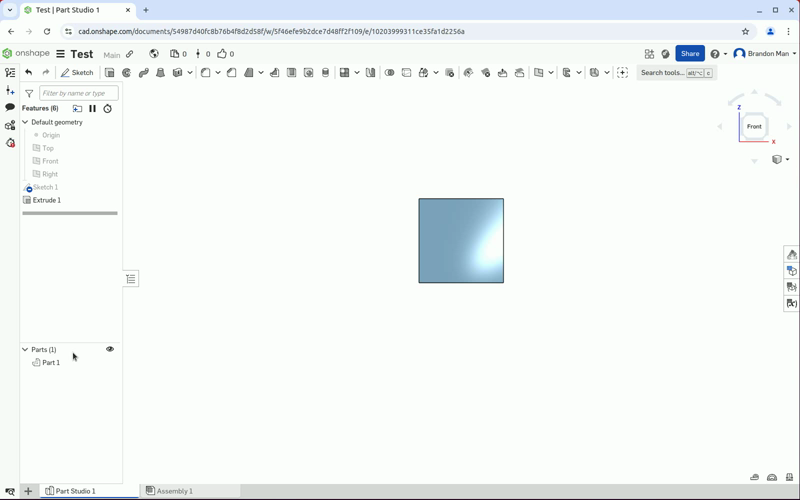
mouse_move(541, 75)
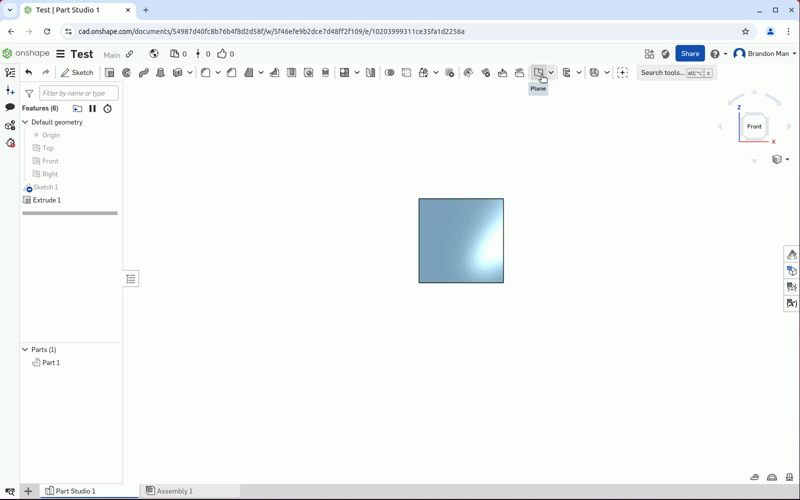
click(541, 75)
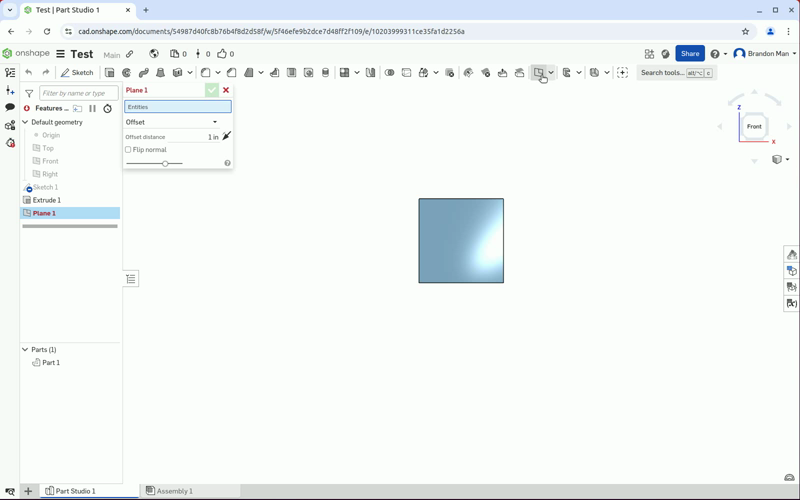
mouse_move(73, 163)
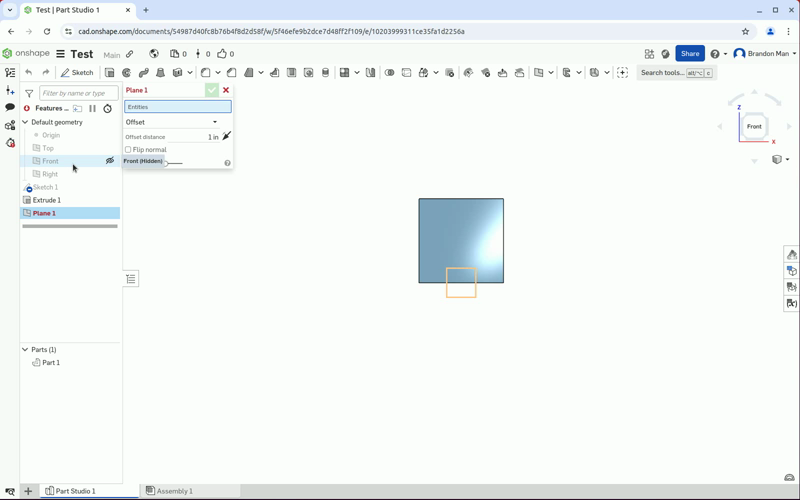
click(73, 163)
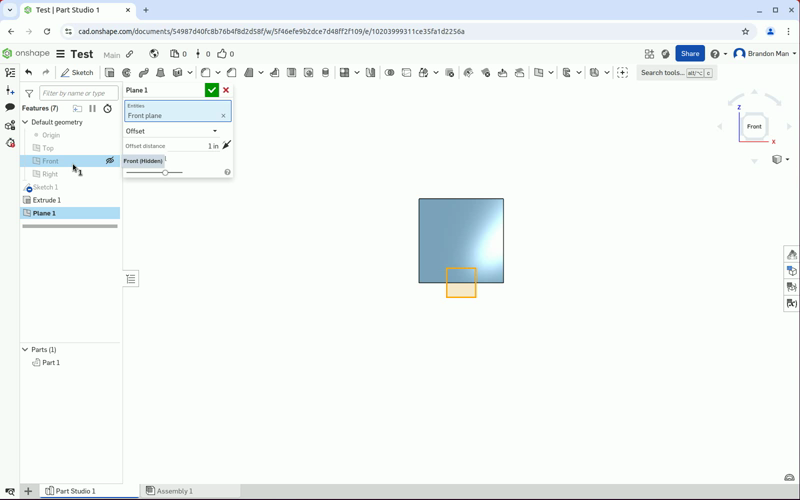
key(tab, 2)
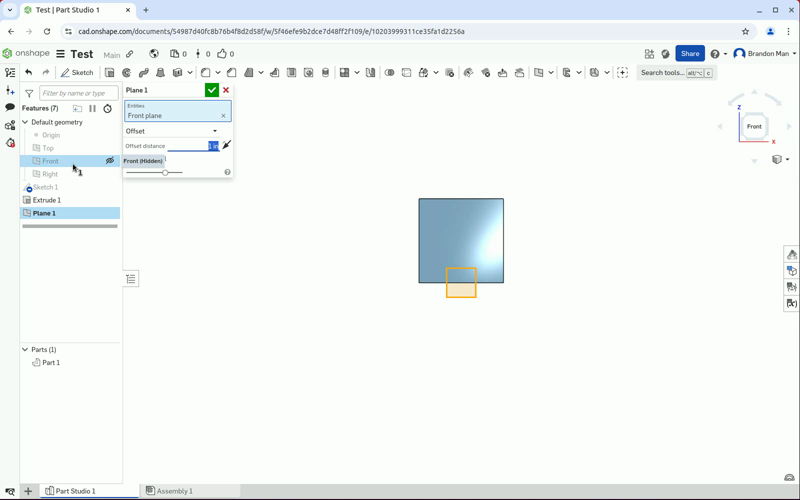
text(23.108)
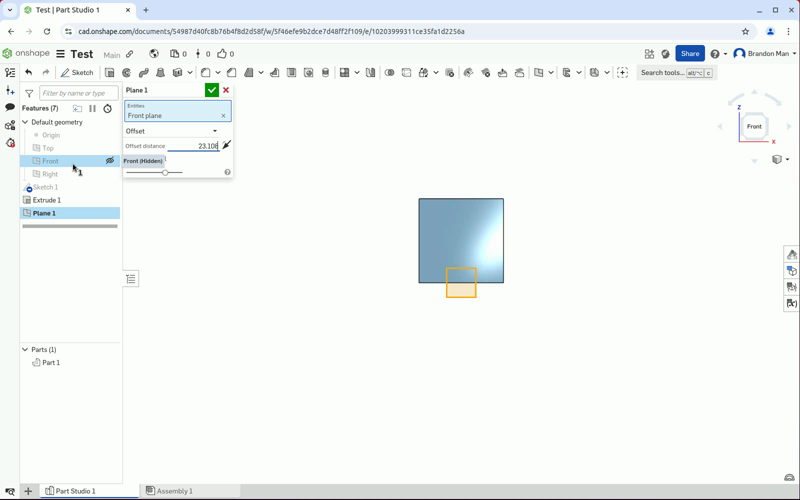
key(enter, 2)
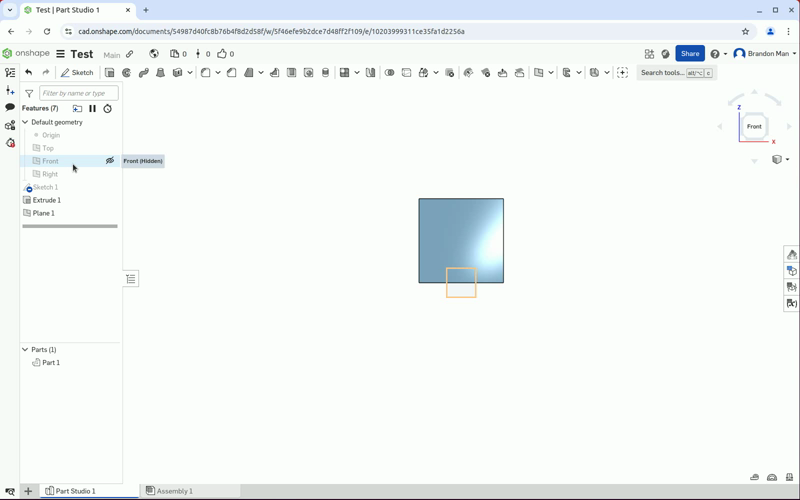
key(shift+s)
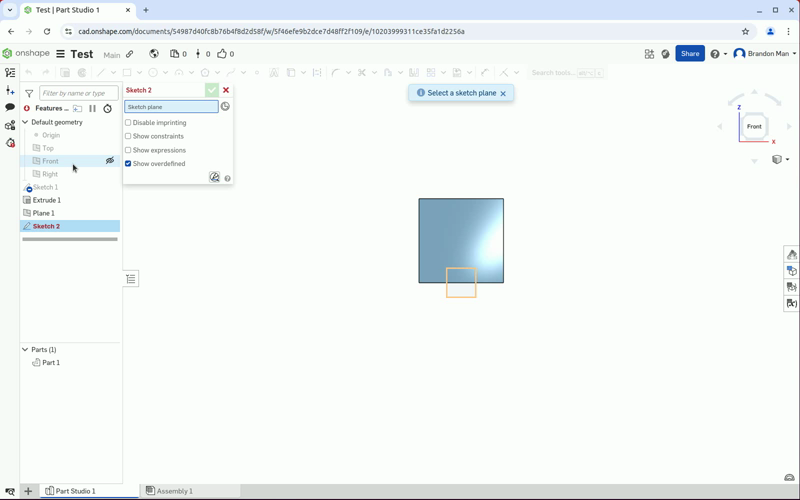
mouse_move(73, 215)
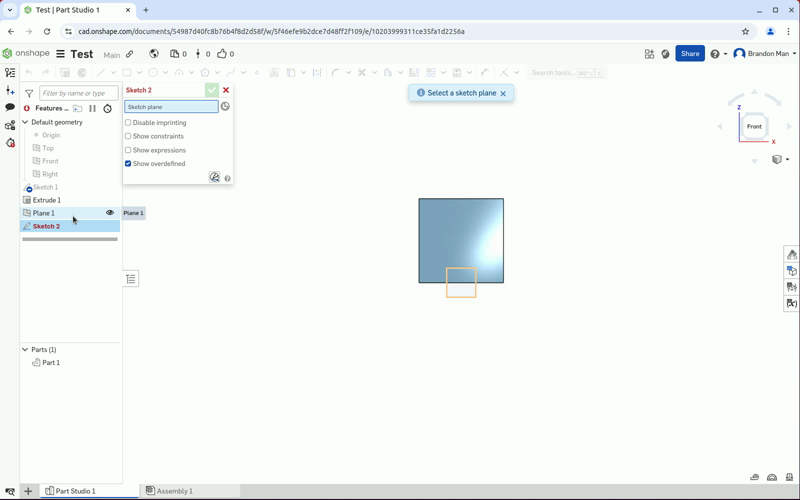
click(73, 215)
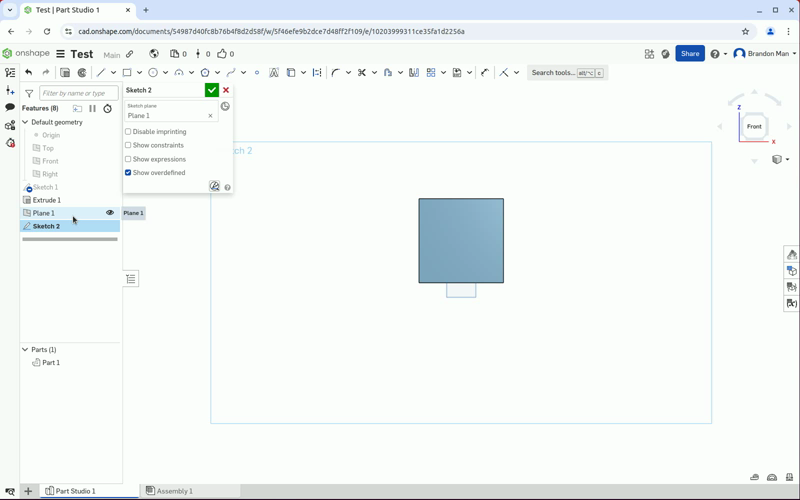
mouse_move(73, 352)
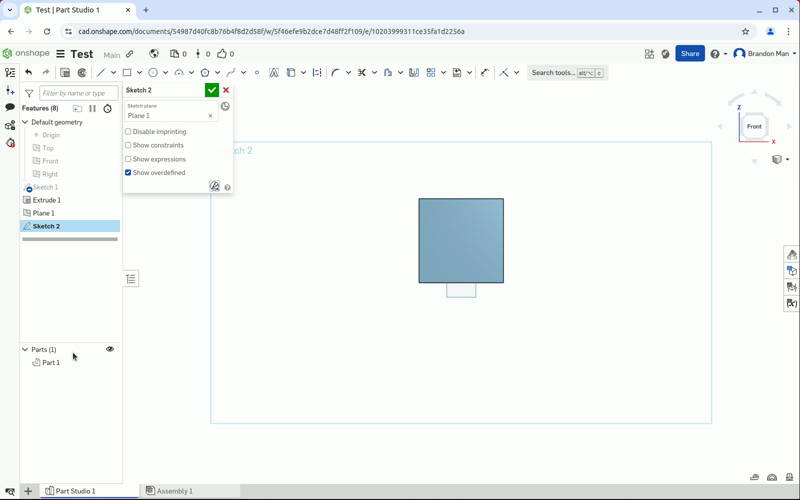
key(y)
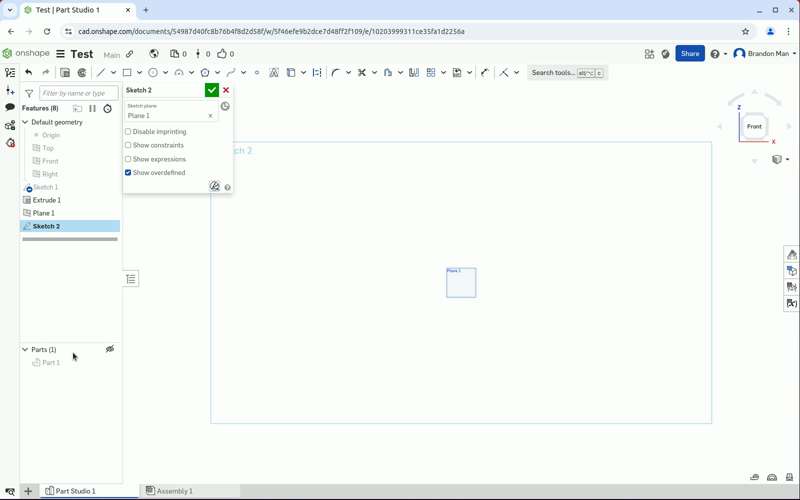
key(l)
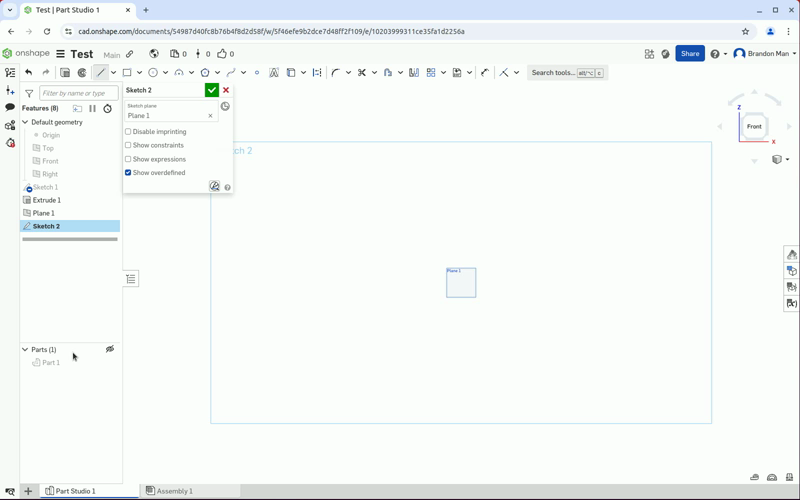
key_down(shift)
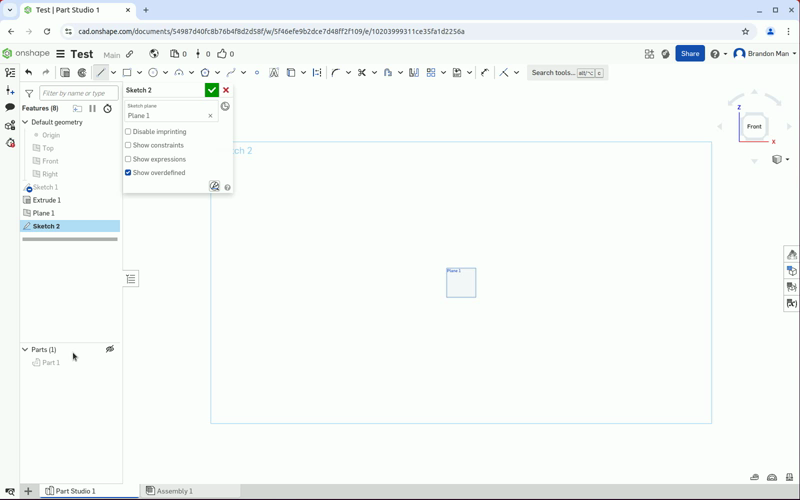
mouse_move(426, 282)
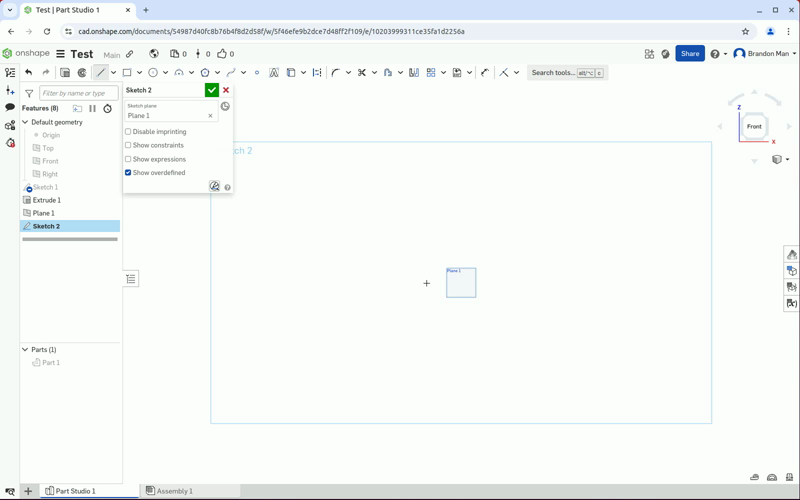
click(426, 282)
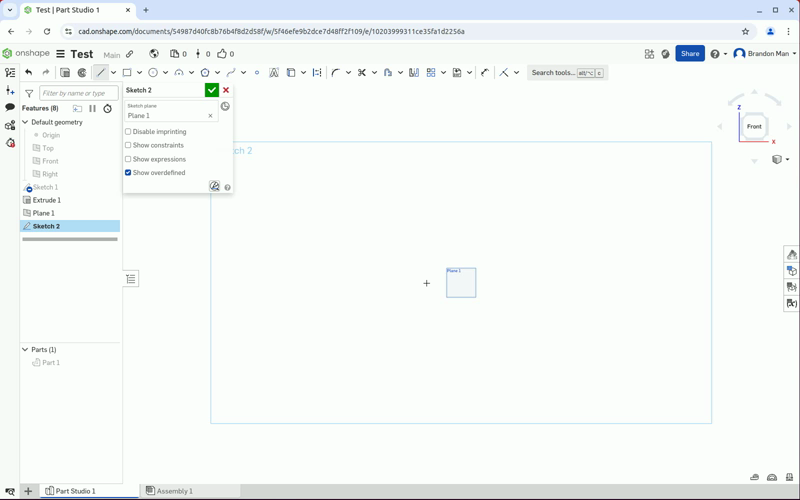
key_up(shift)
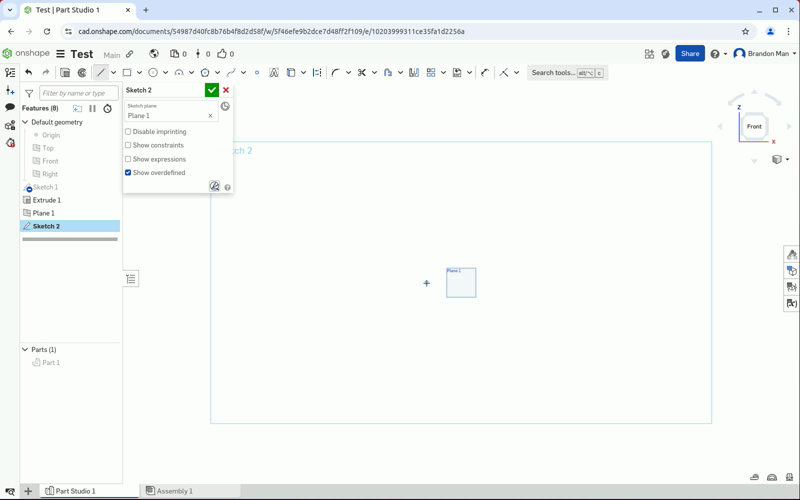
key_down(shift)
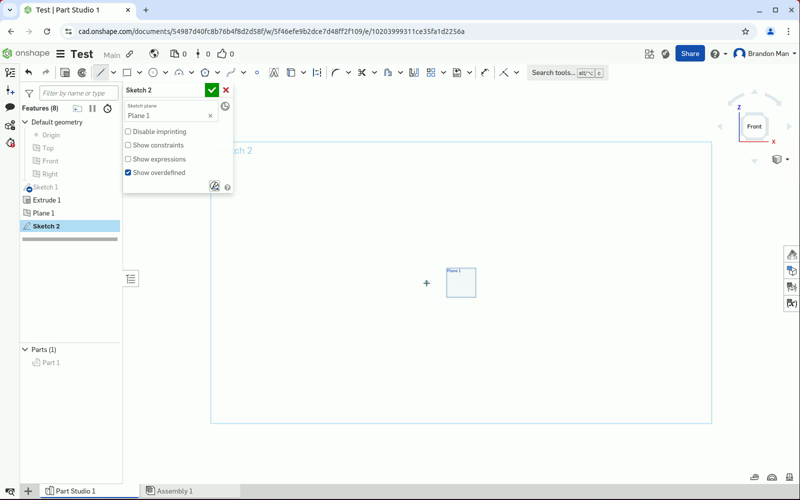
mouse_move(494, 282)
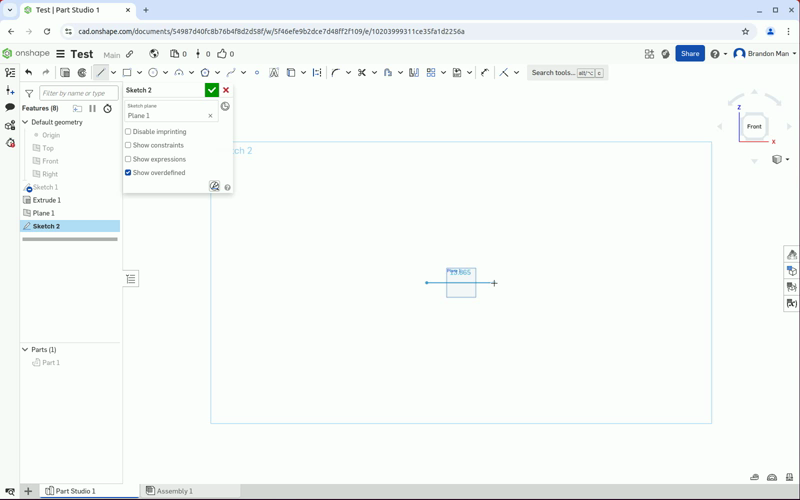
click(494, 282)
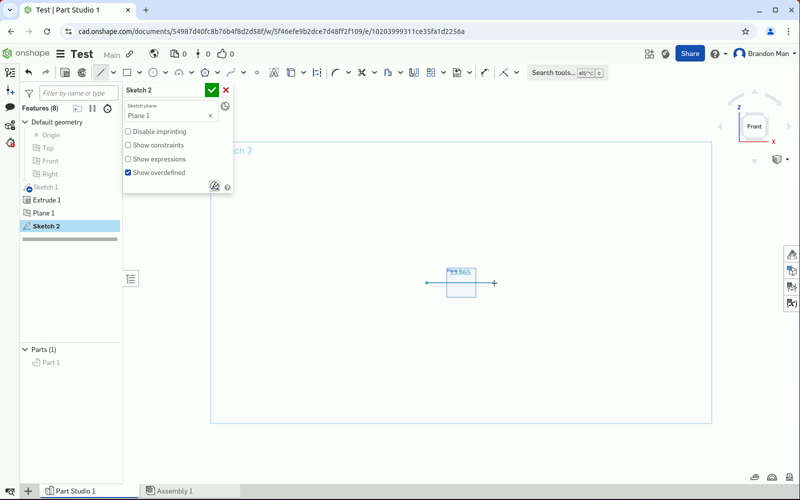
key_up(shift)
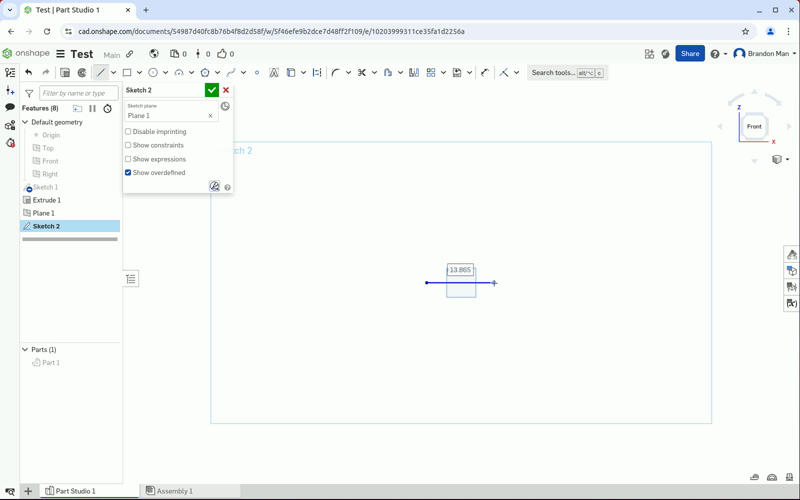
key_down(shift)
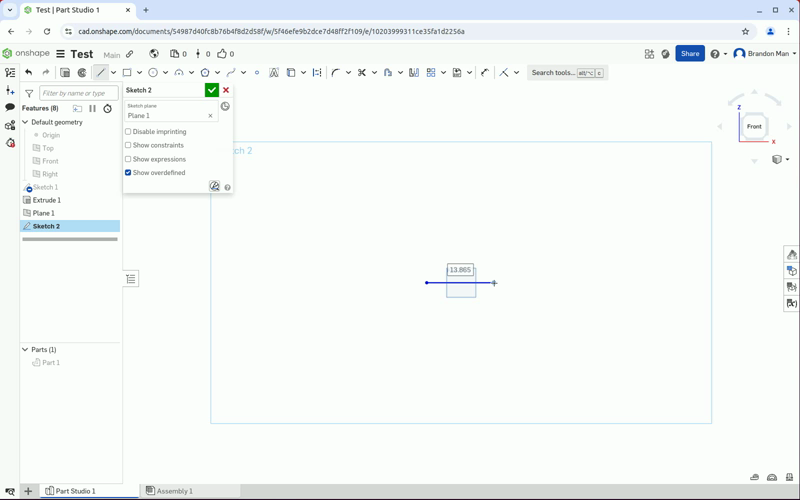
mouse_move(494, 198)
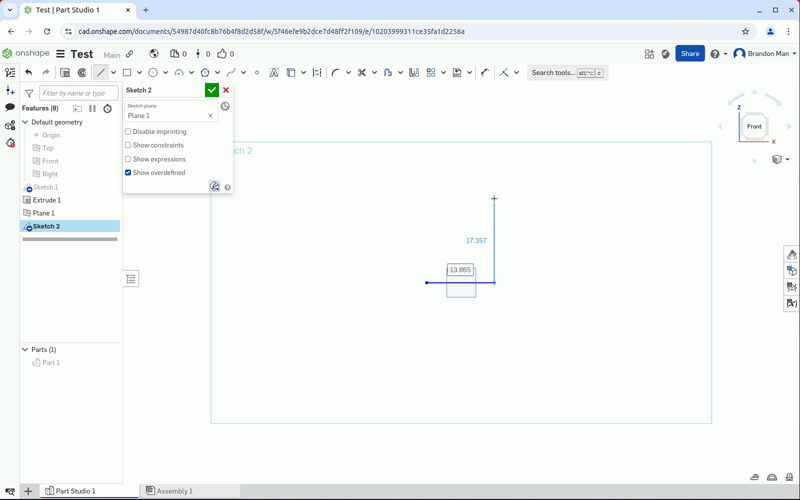
click(494, 198)
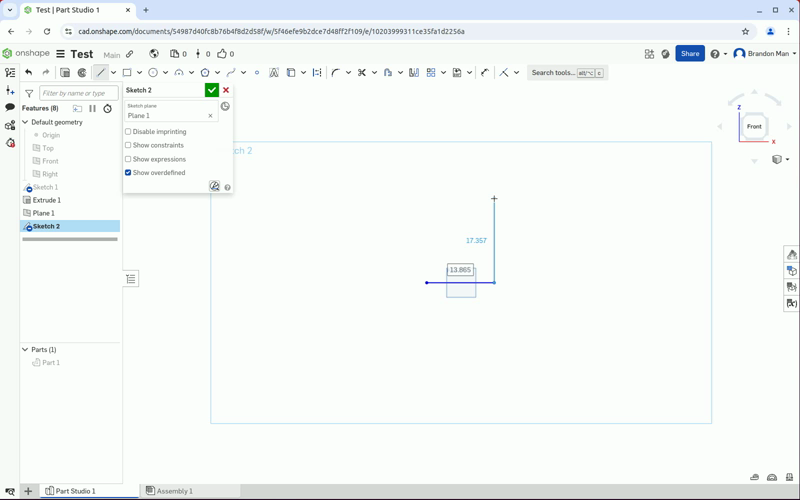
key_up(shift)
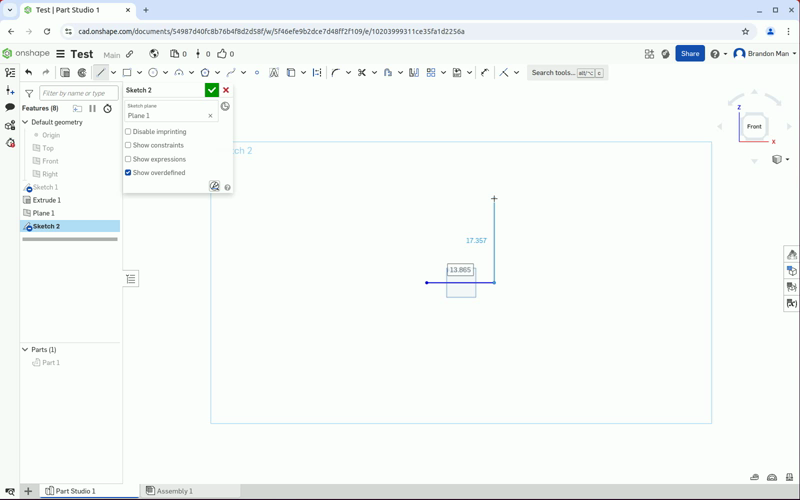
key_down(shift)
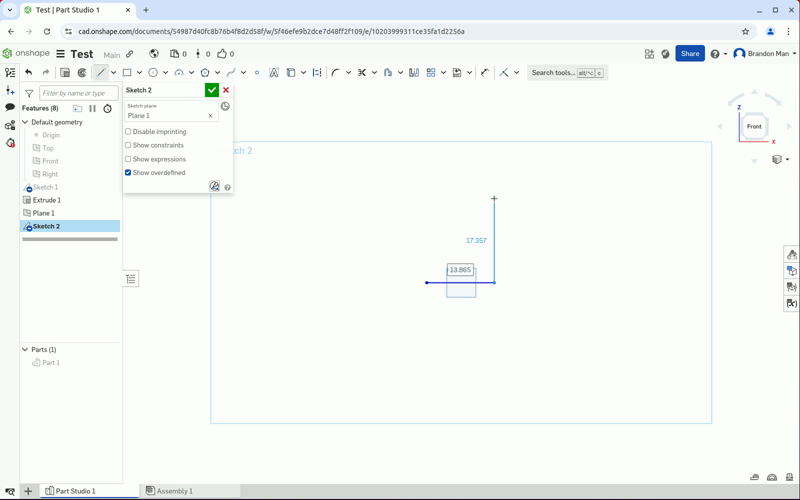
mouse_move(426, 198)
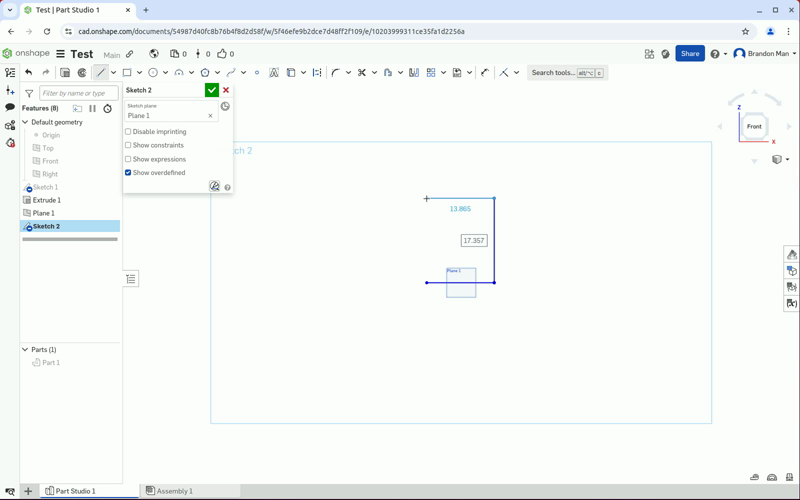
click(426, 198)
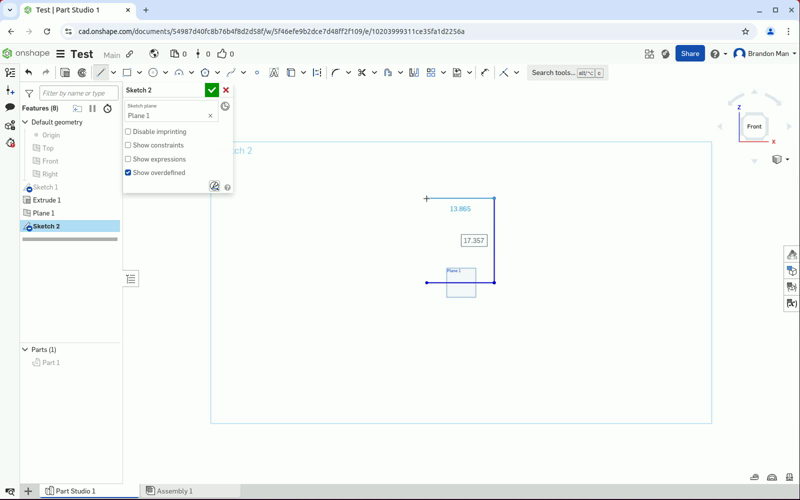
key_up(shift)
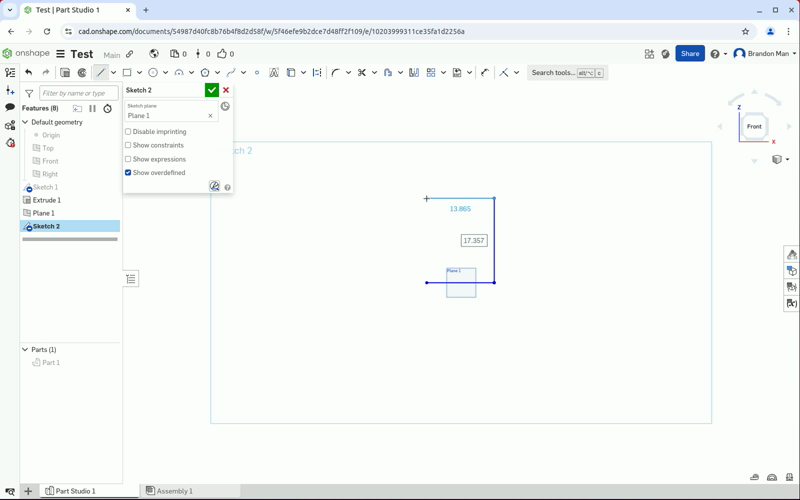
key_down(shift)
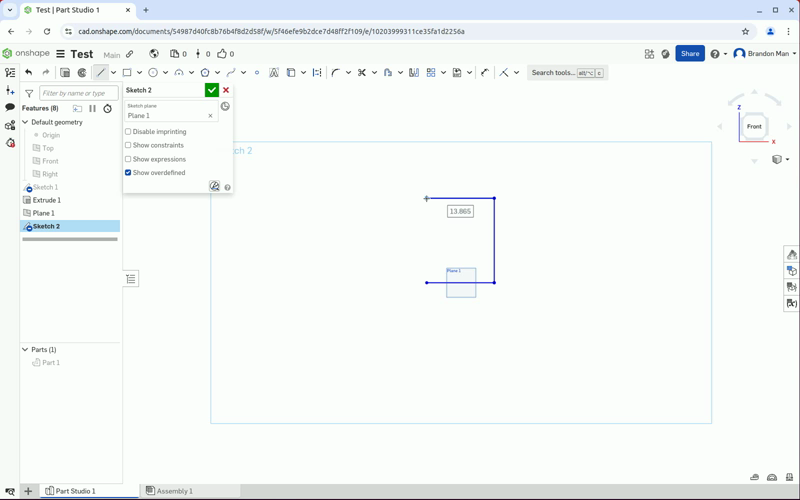
mouse_move(426, 282)
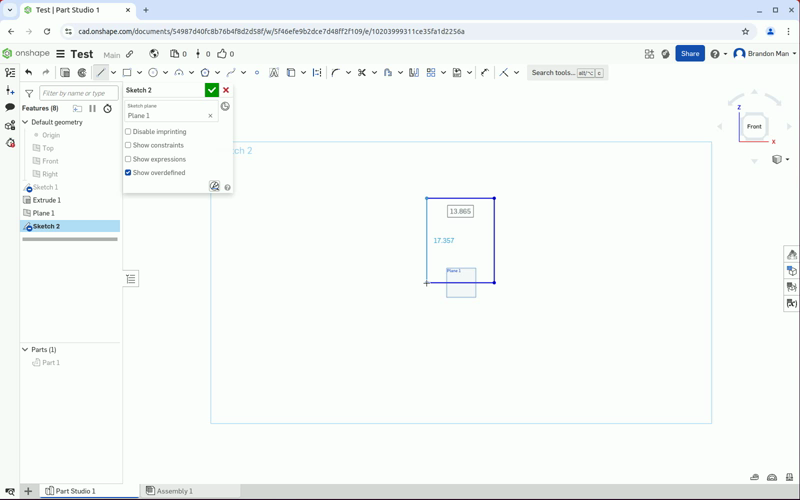
key_up(shift)
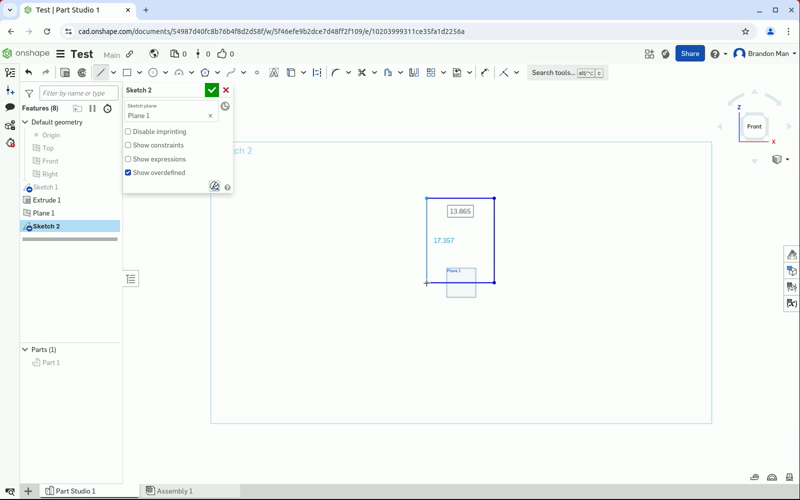
click(426, 282)
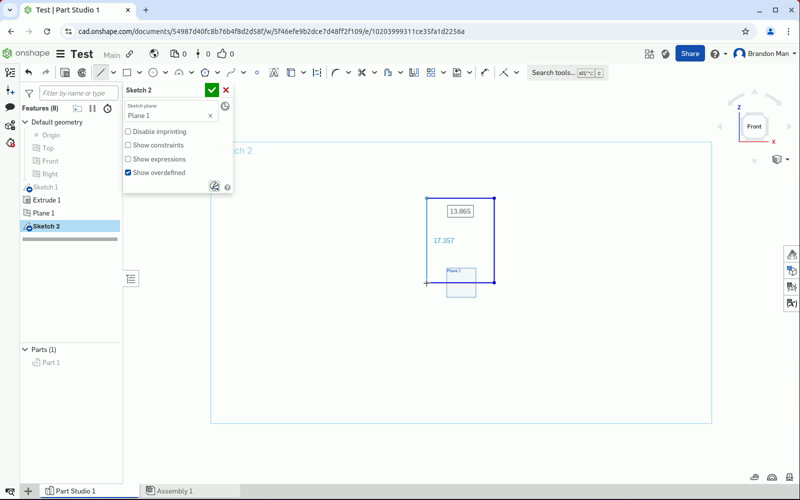
key(esc)
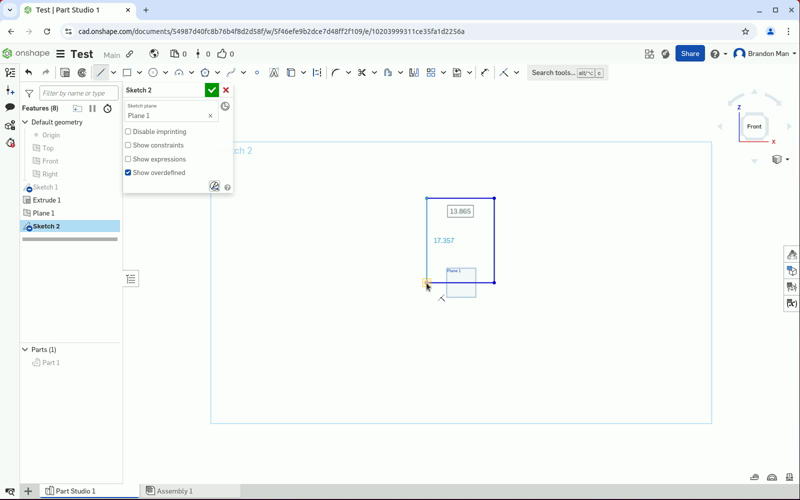
mouse_move(444, 215)
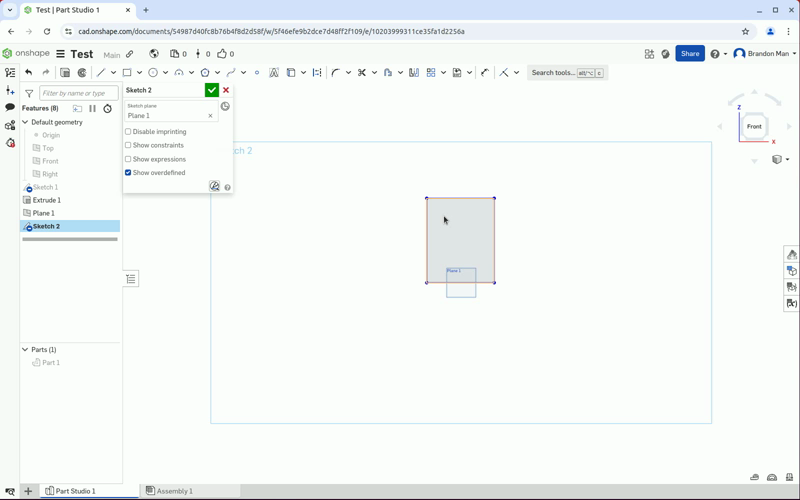
click(444, 215)
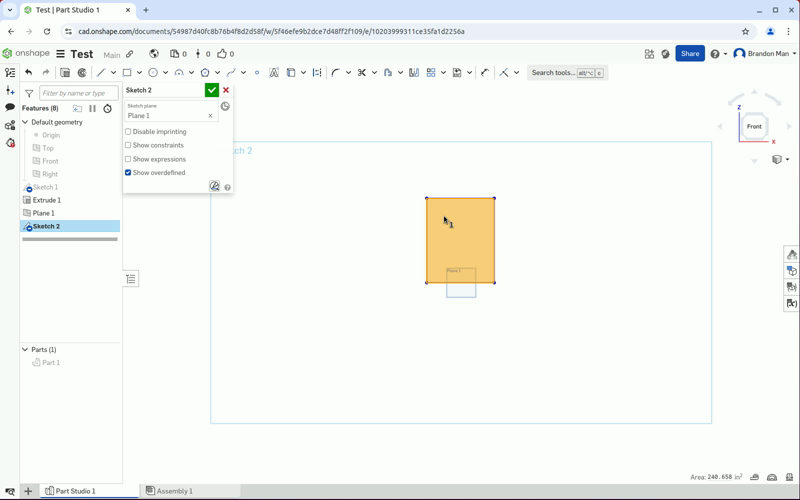
mouse_move(73, 352)
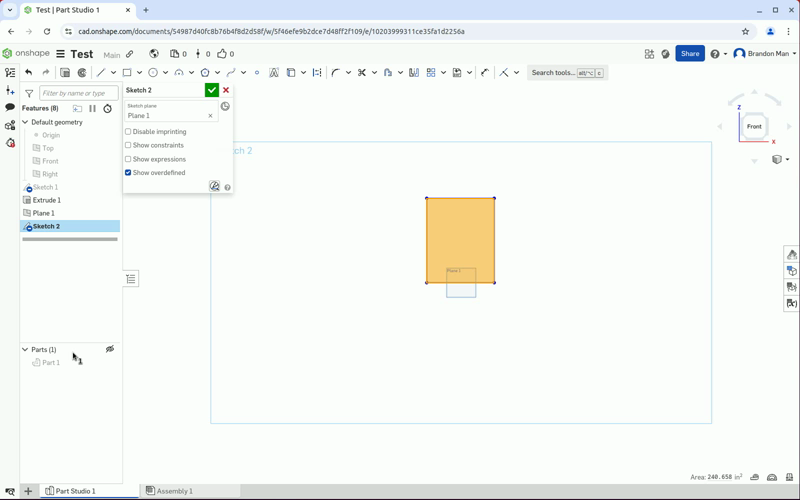
key(shift+y)
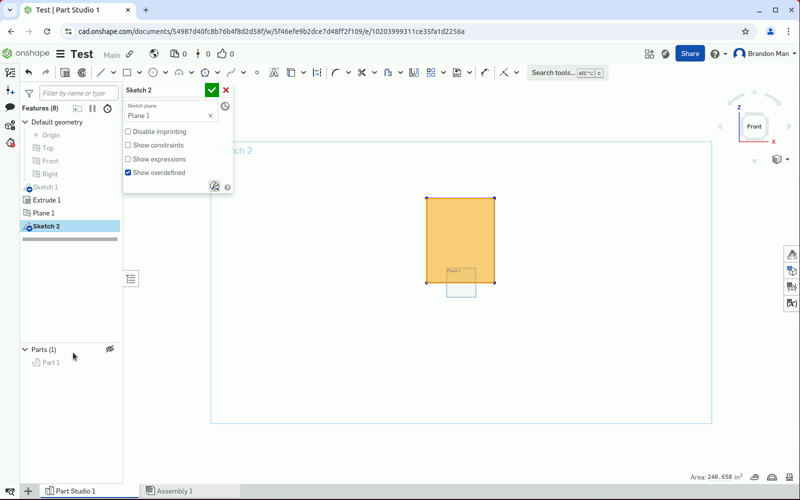
key(shift+e)
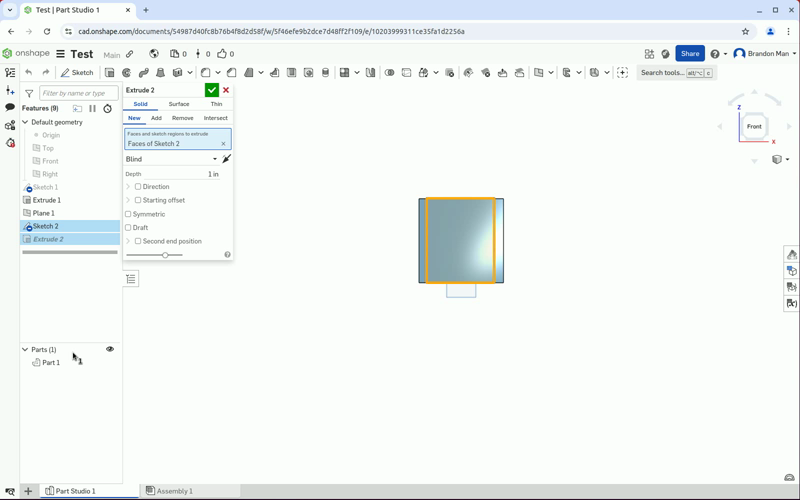
mouse_move(143, 106)
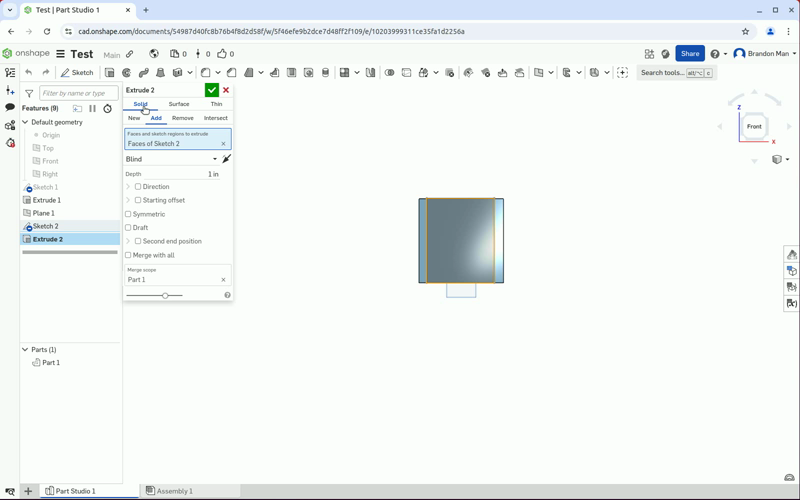
click(143, 106)
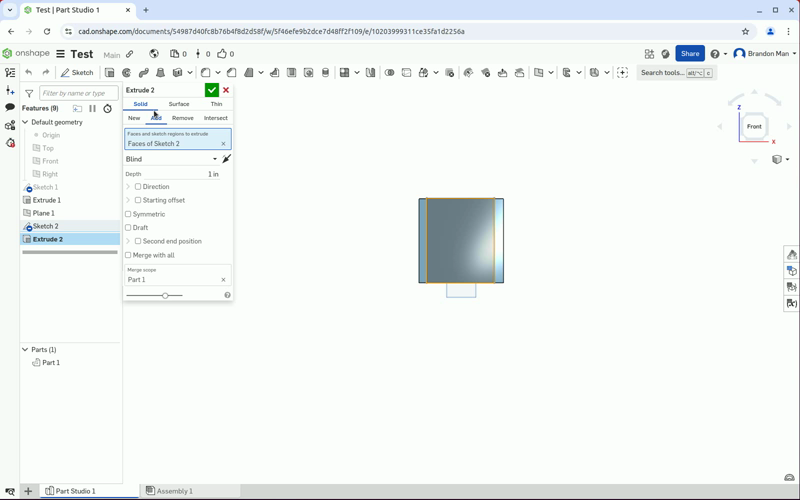
mouse_move(186, 120)
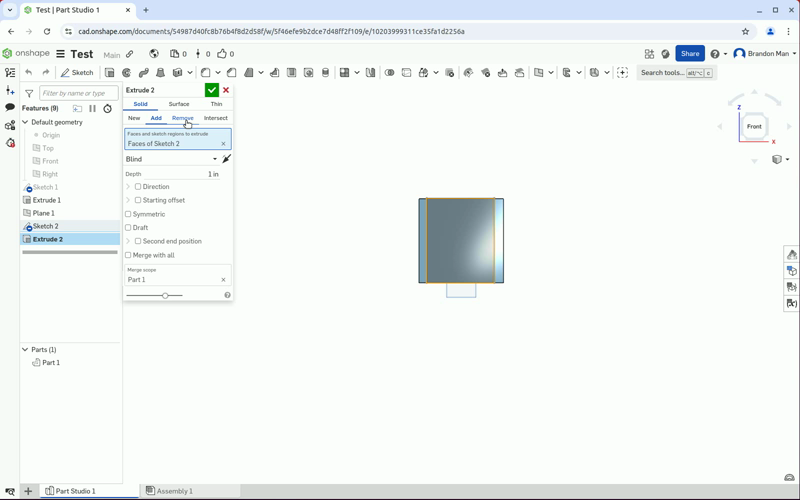
click(186, 120)
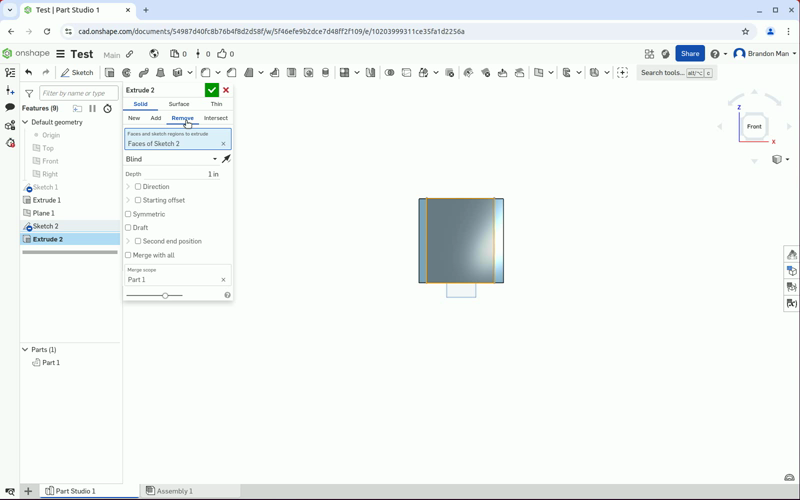
key(tab, 4)
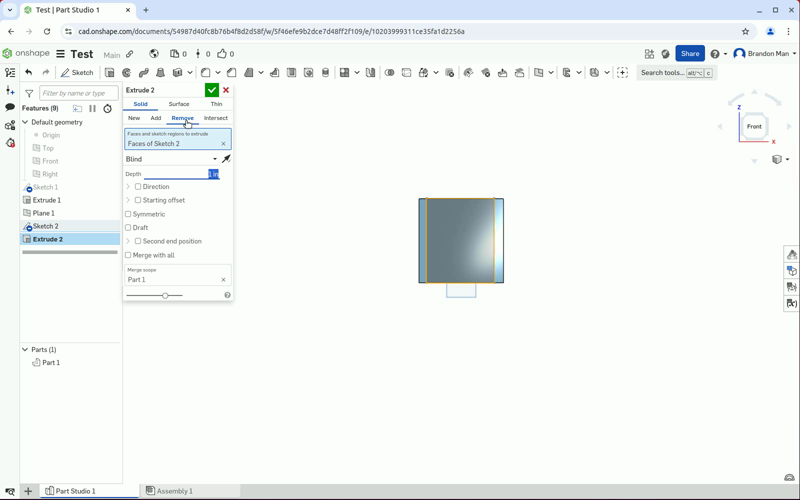
text(17.331)
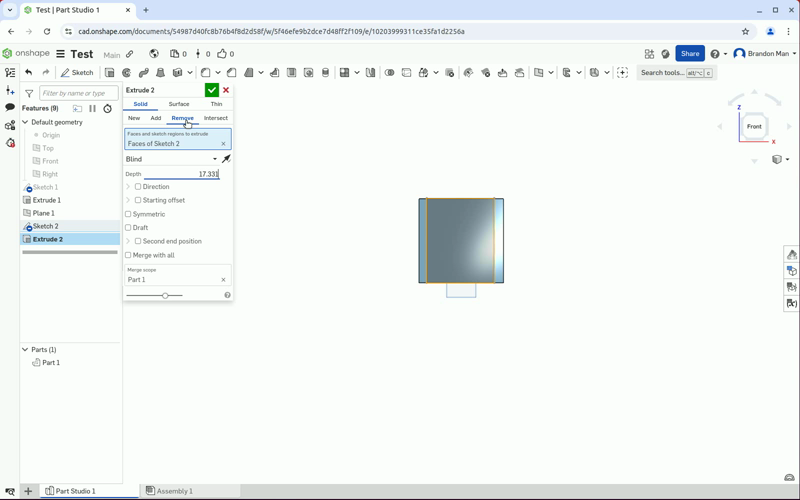
key(tab, 6)
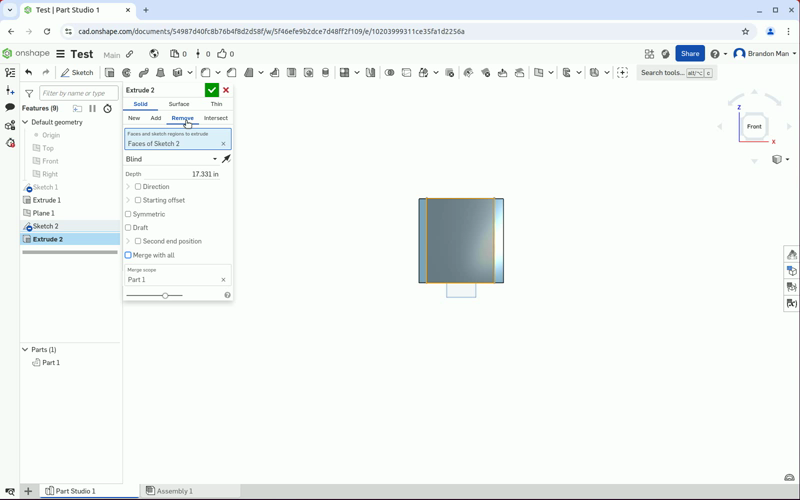
key(space)
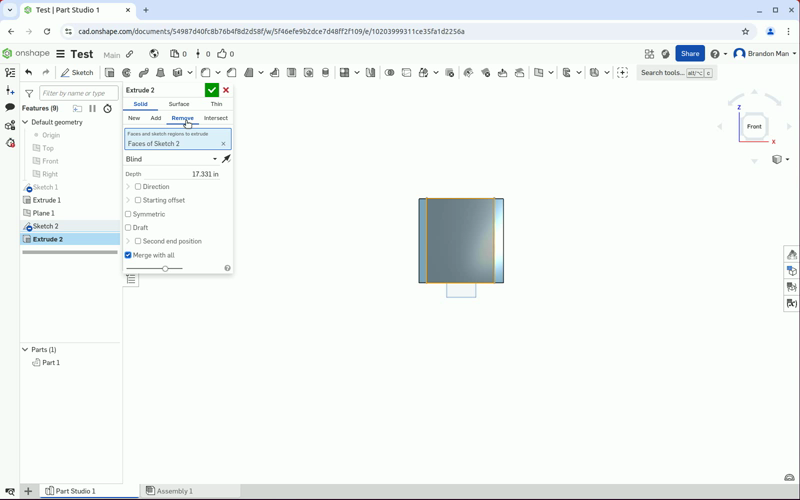
key(enter)
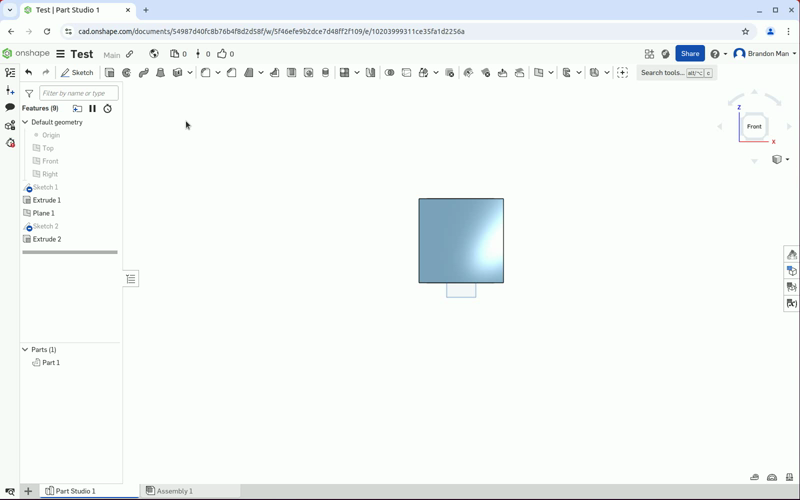
key(shift+h)
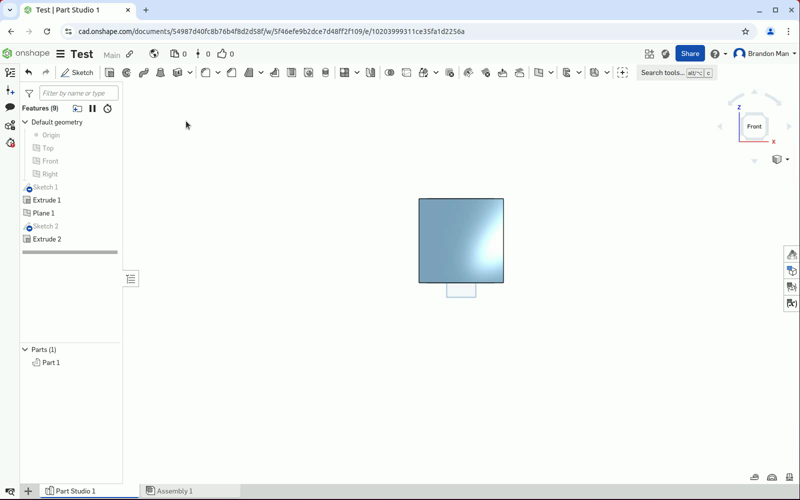
key(shift+h)
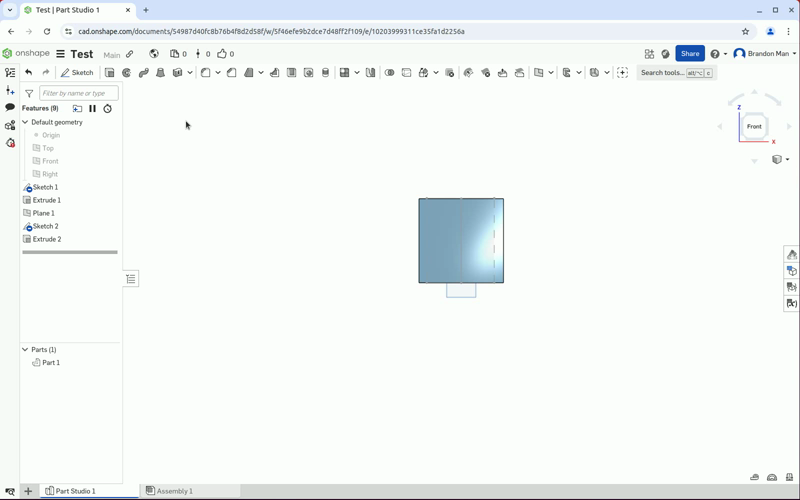
key(shift+7)
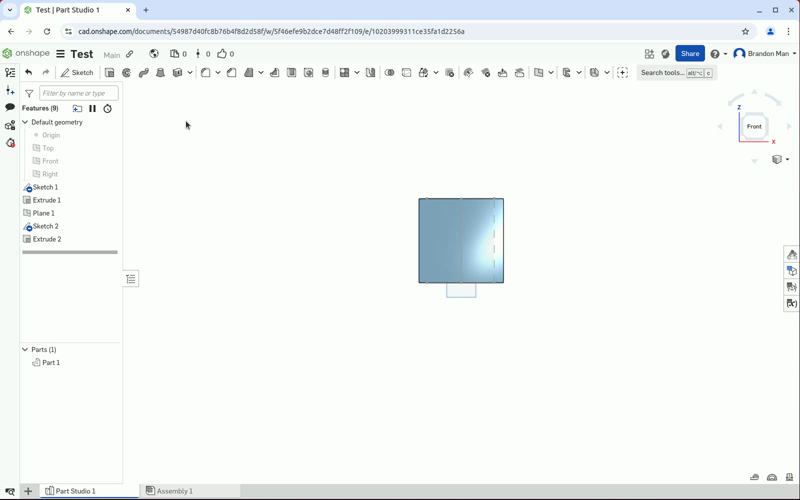
key(left, 2)
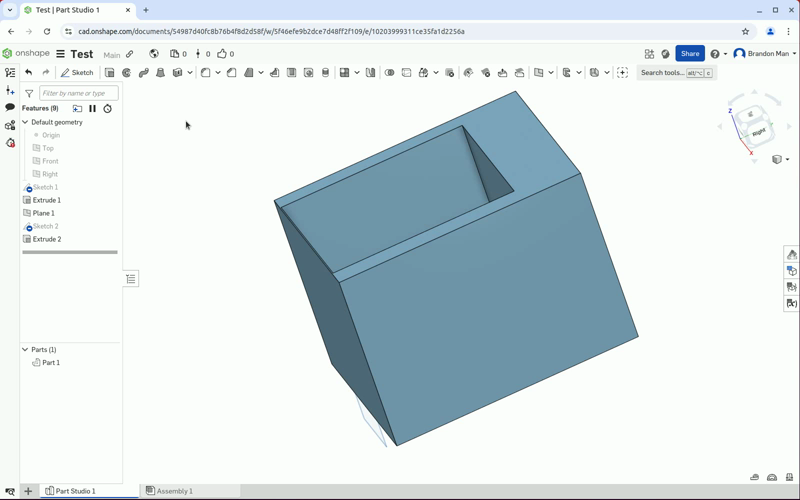
key(down, 2)
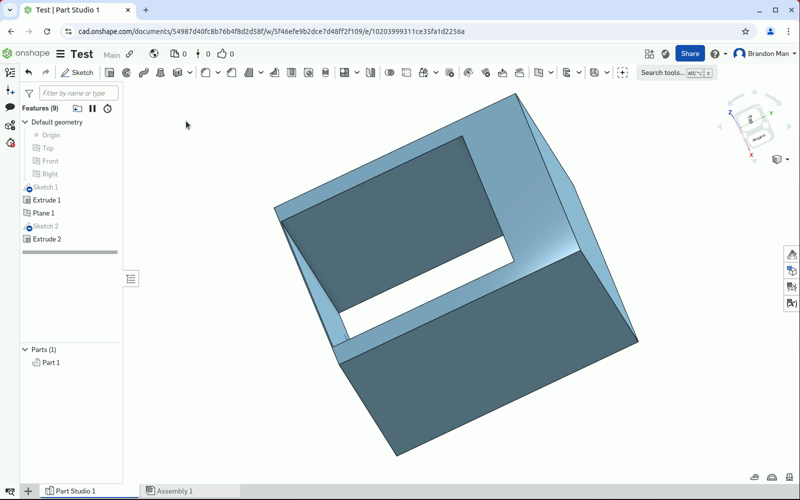
key(up, 2)
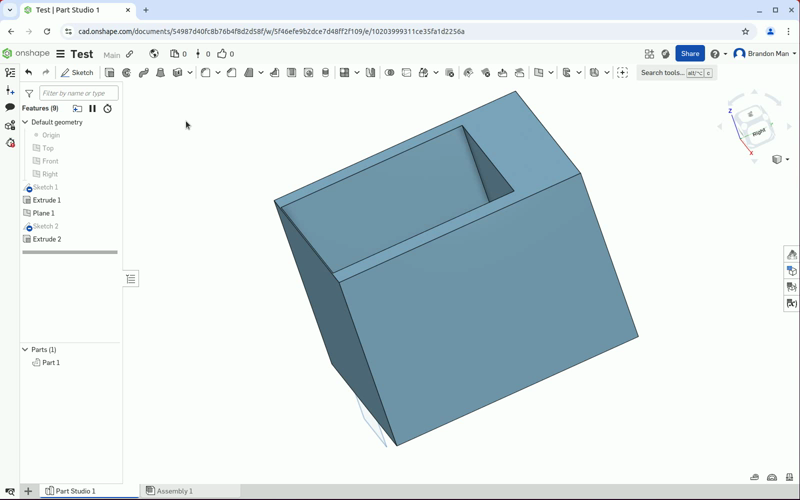
key(right, 2)
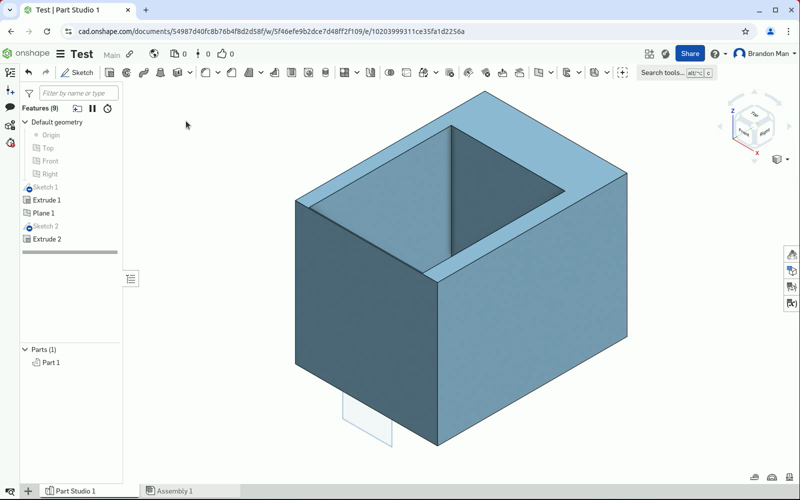
mouse_move(73, 189)
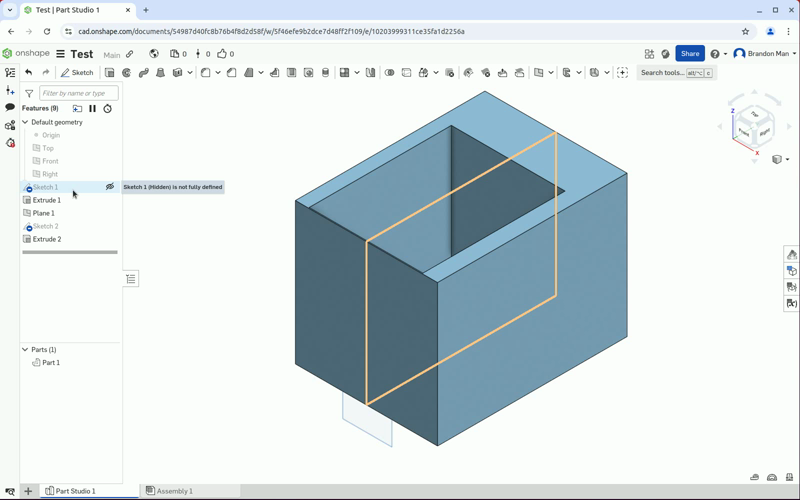
click(73, 189)